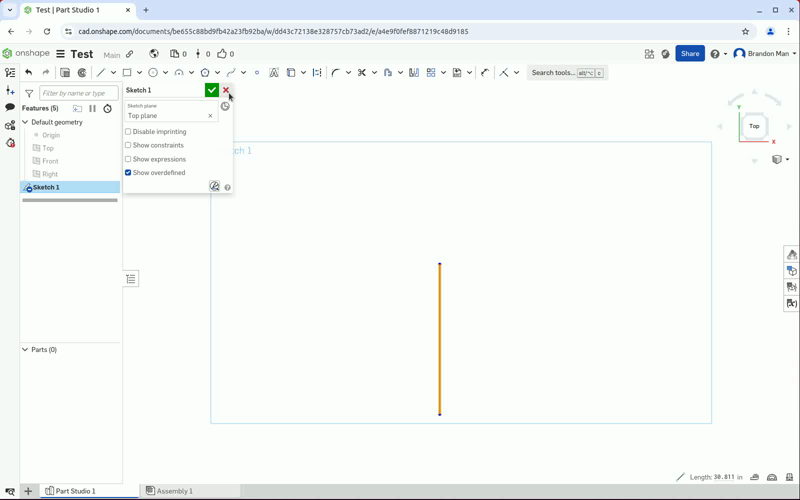
key(shift+h)
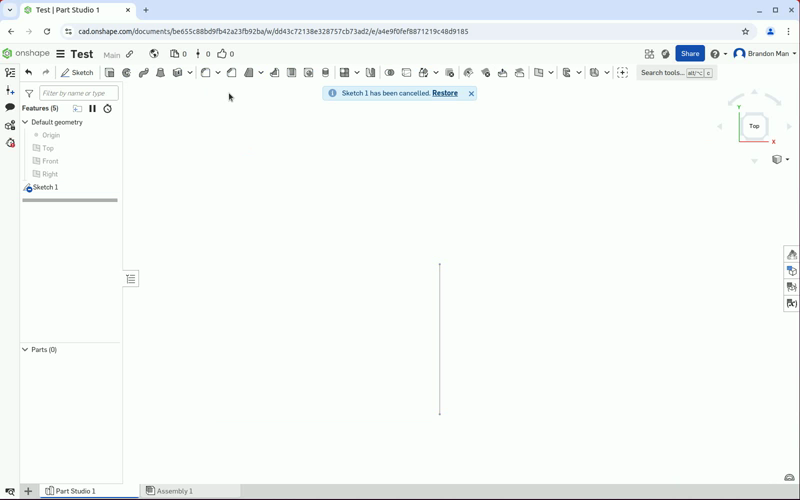
key(shift+s)
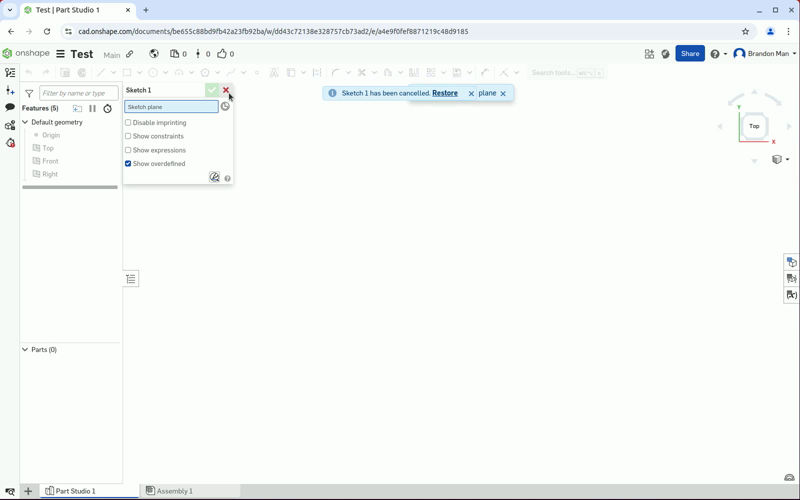
mouse_move(73, 150)
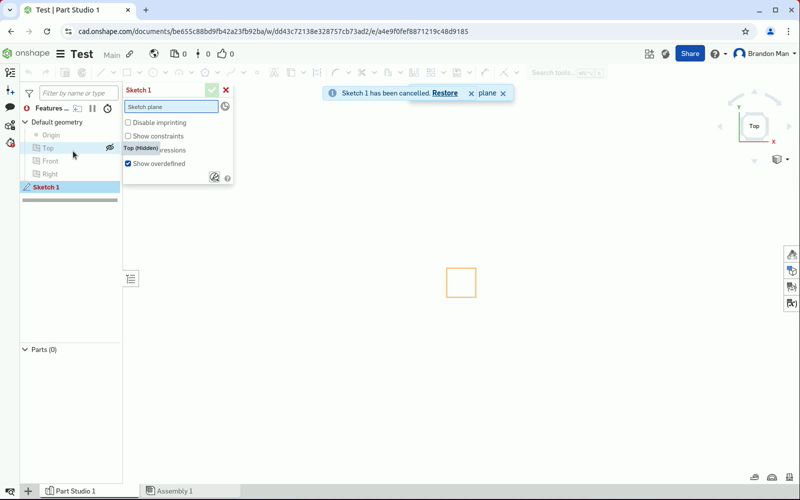
click(73, 150)
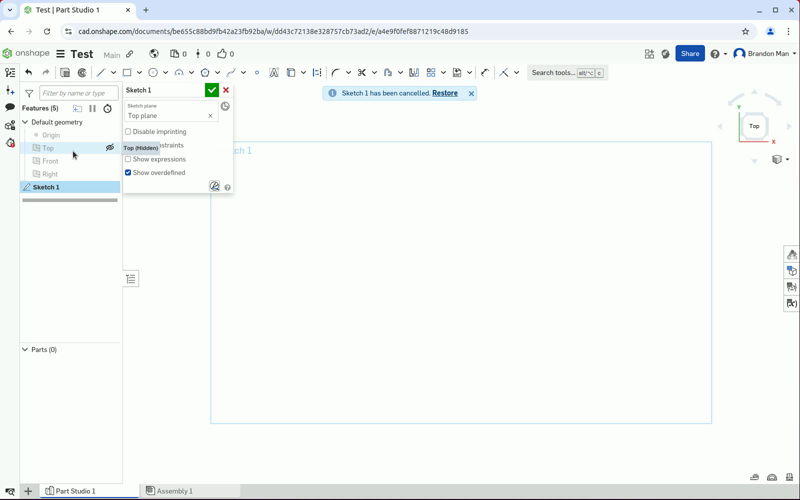
mouse_move(73, 352)
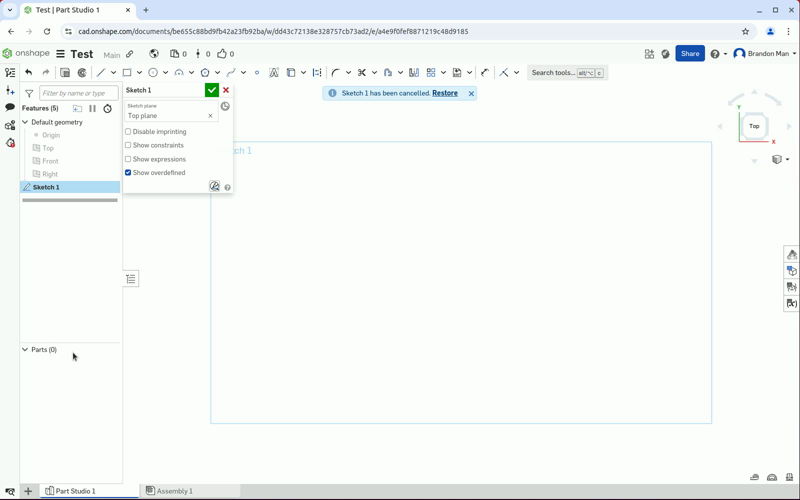
key(y)
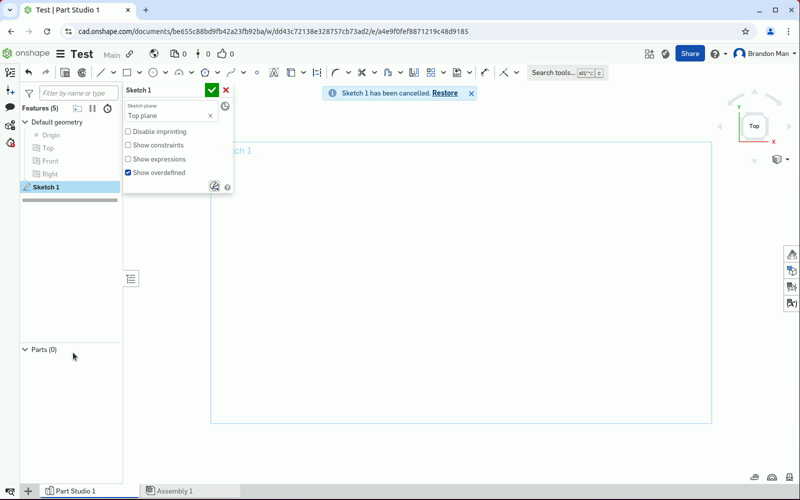
key(l)
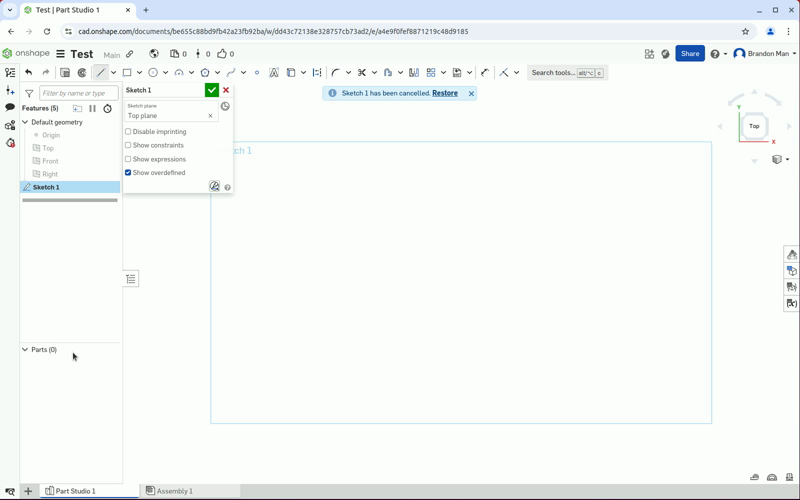
key_down(shift)
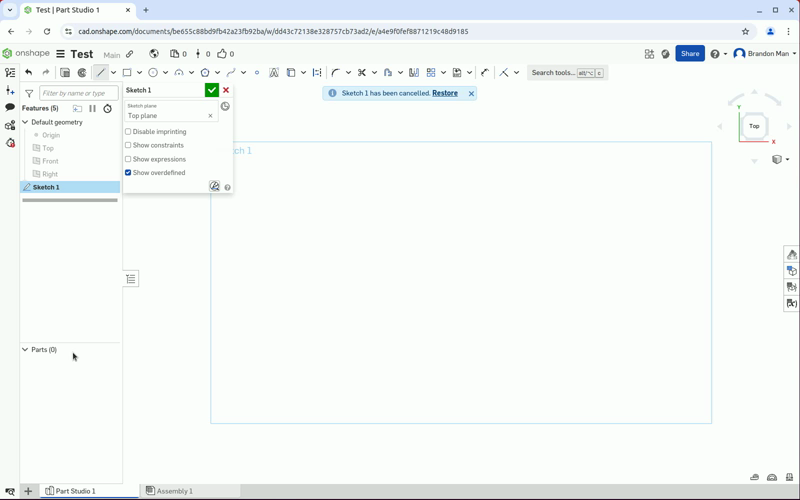
mouse_move(420, 316)
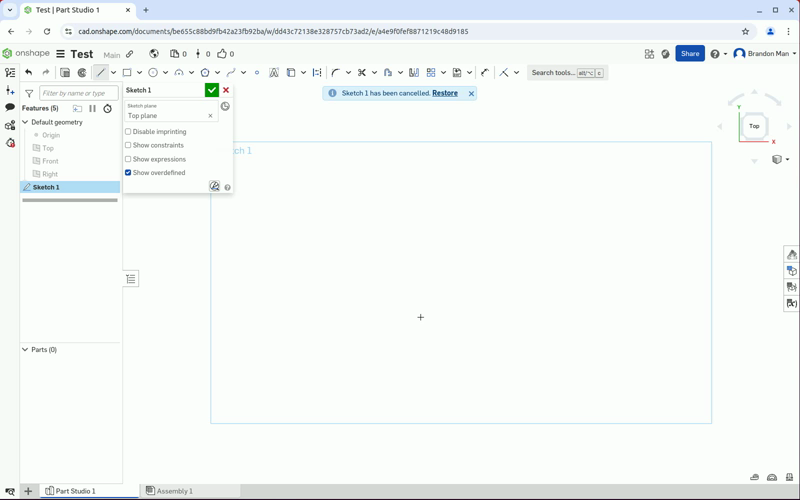
click(420, 316)
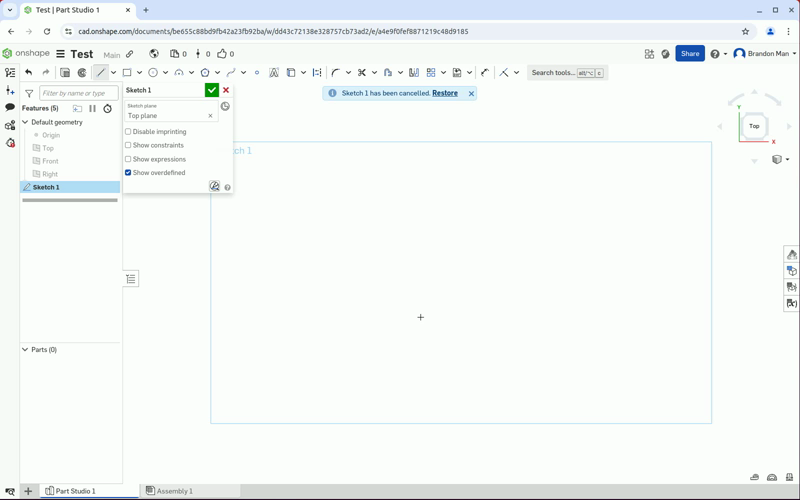
key_up(shift)
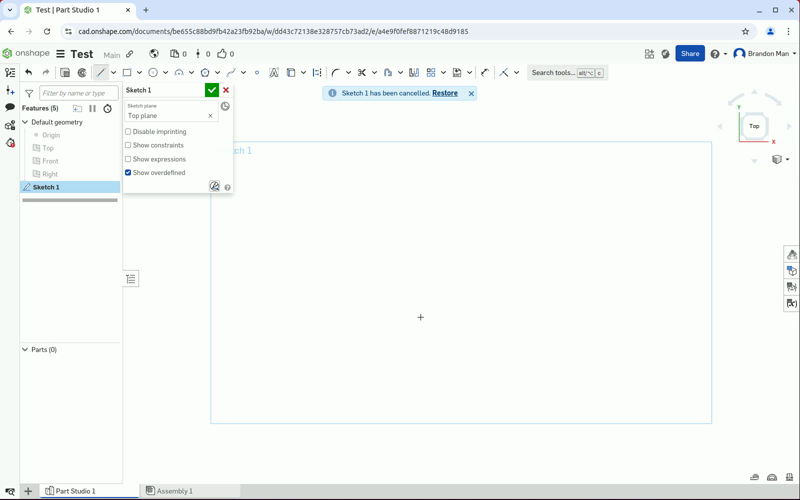
key_down(shift)
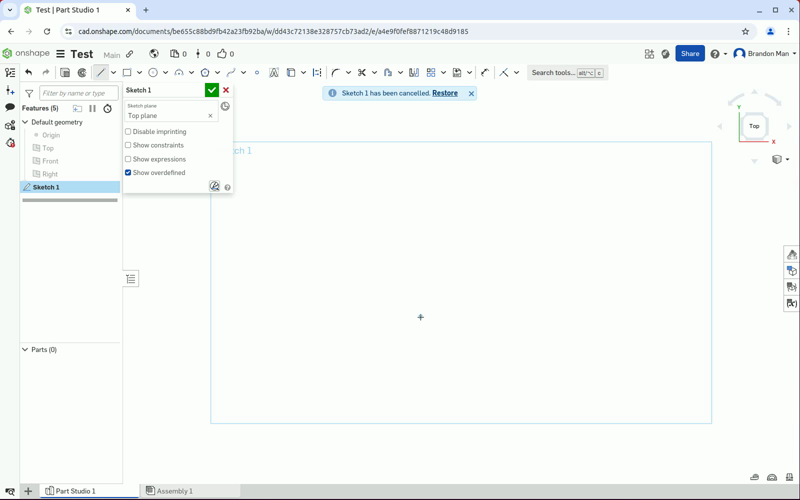
mouse_move(501, 316)
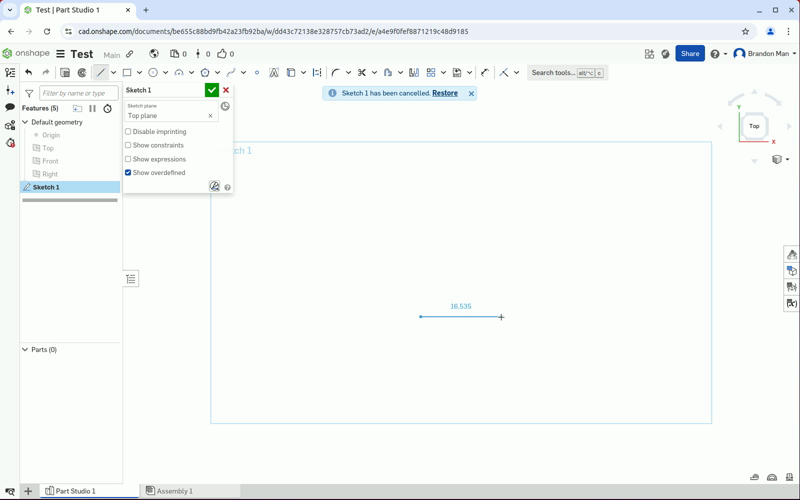
click(501, 316)
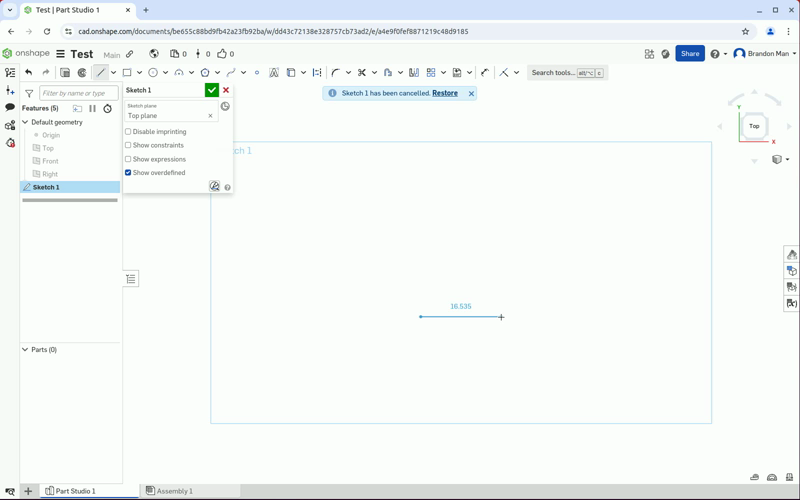
key_up(shift)
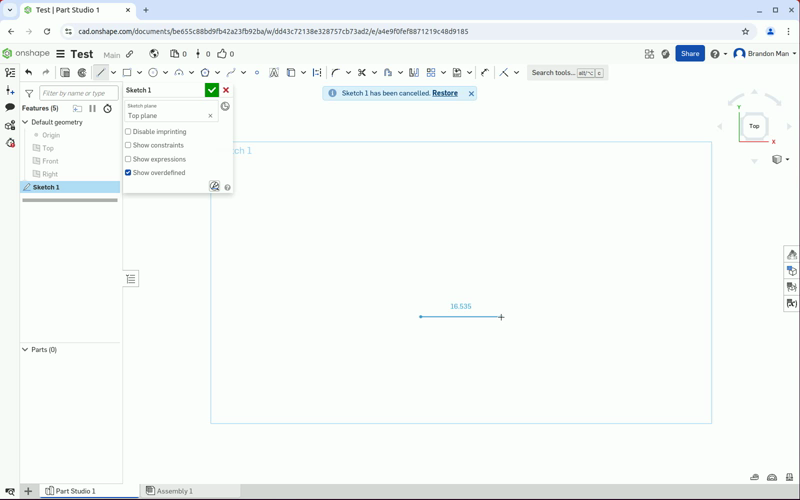
key_down(shift)
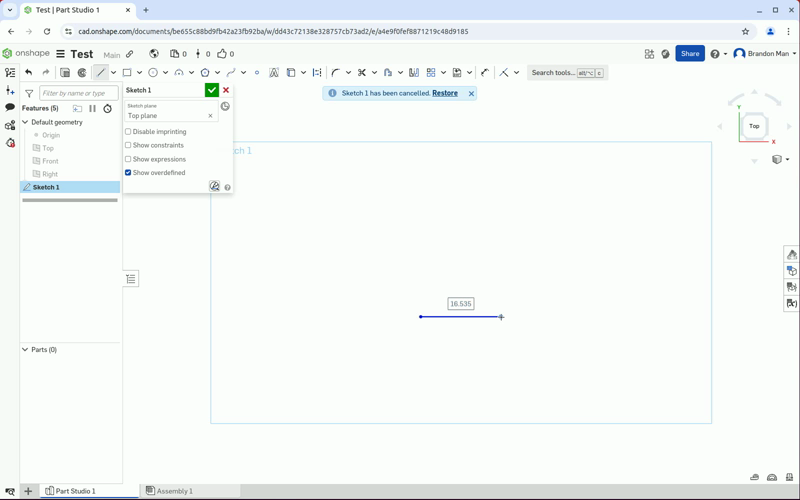
mouse_move(501, 232)
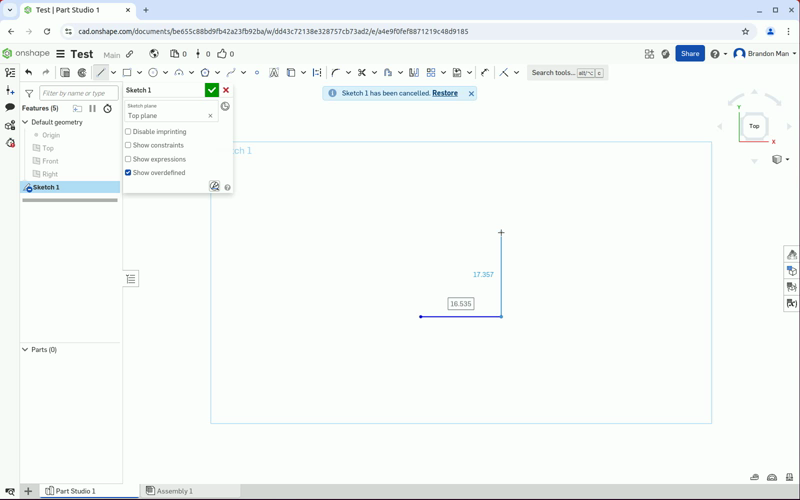
click(501, 232)
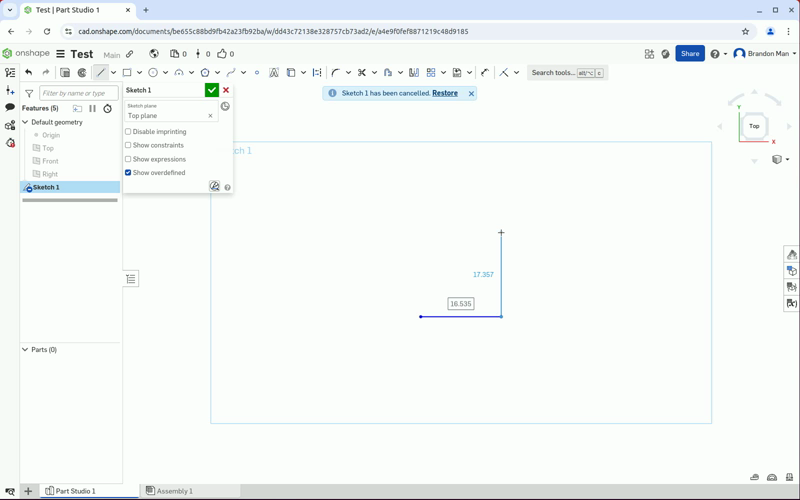
key_up(shift)
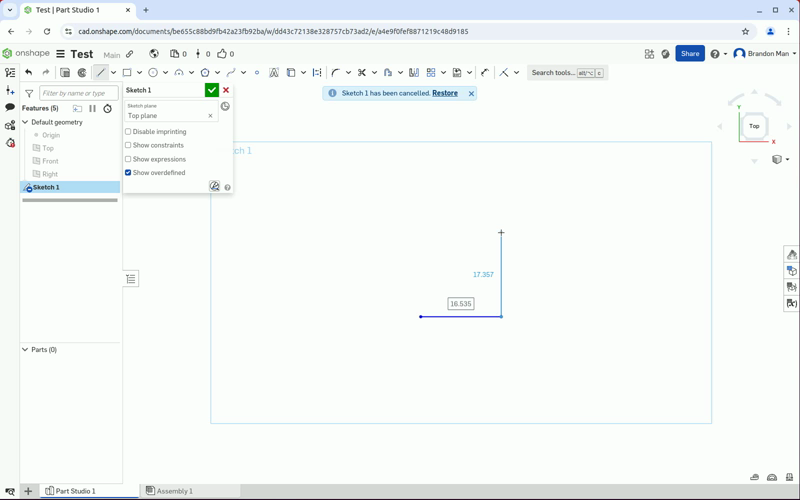
key_down(shift)
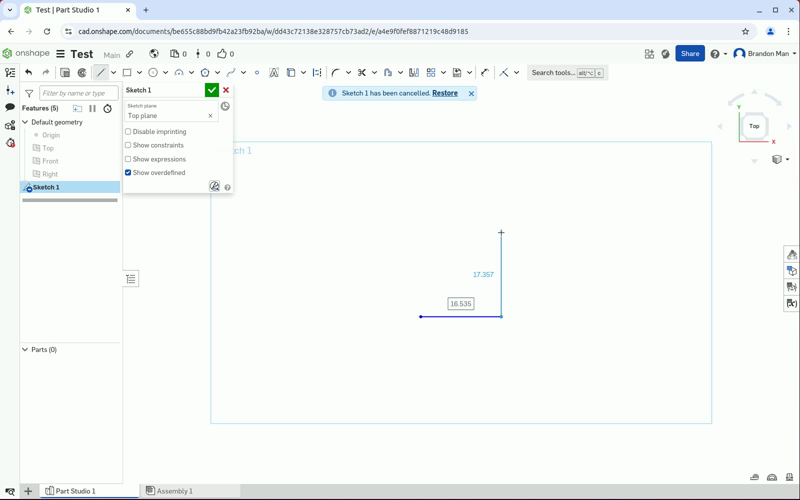
mouse_move(420, 232)
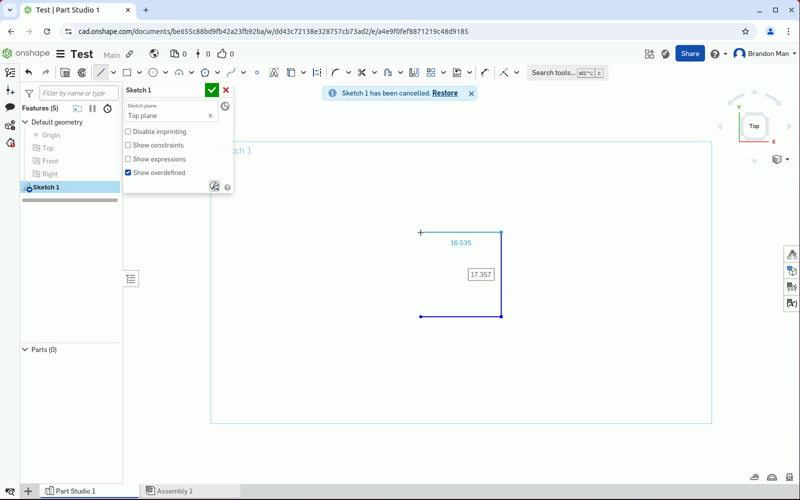
click(420, 232)
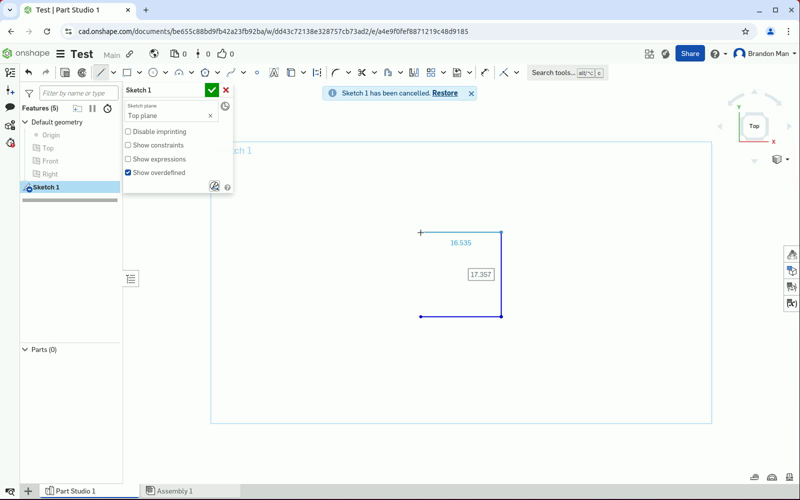
key_up(shift)
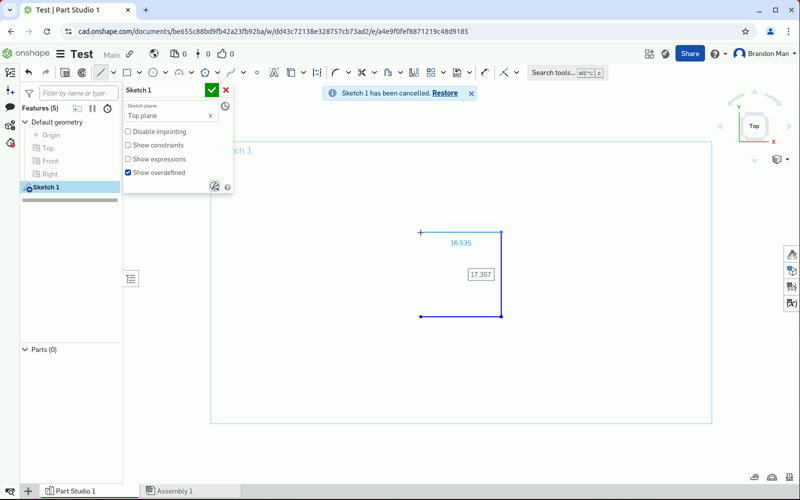
key_down(shift)
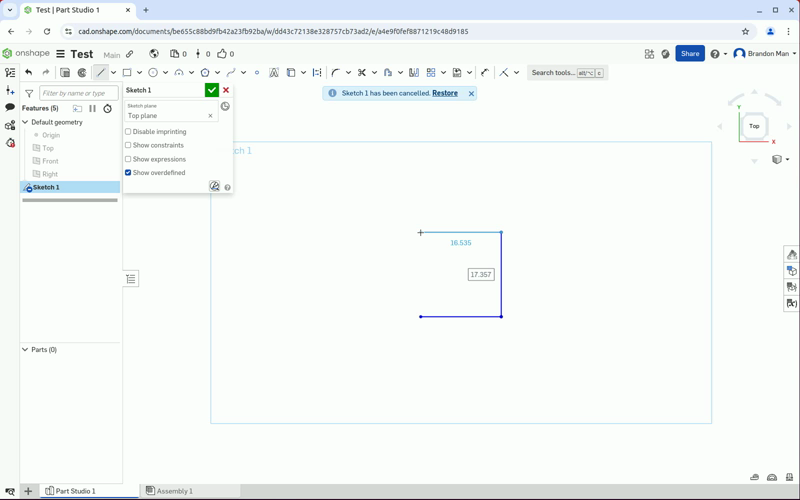
mouse_move(420, 316)
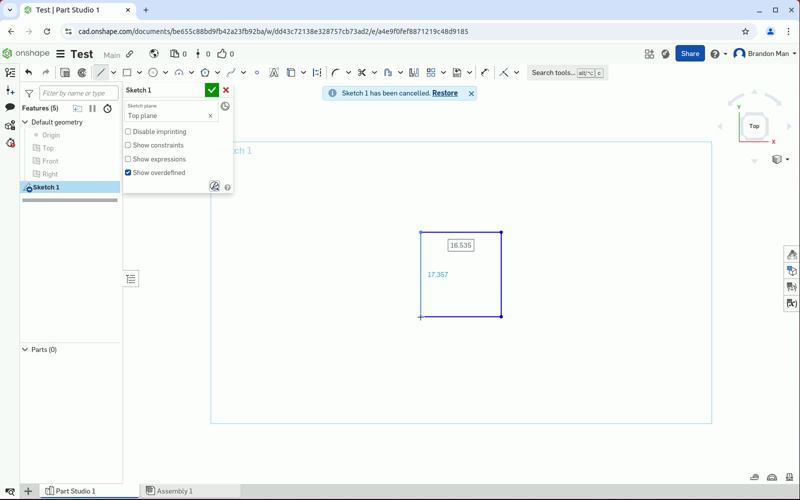
key_up(shift)
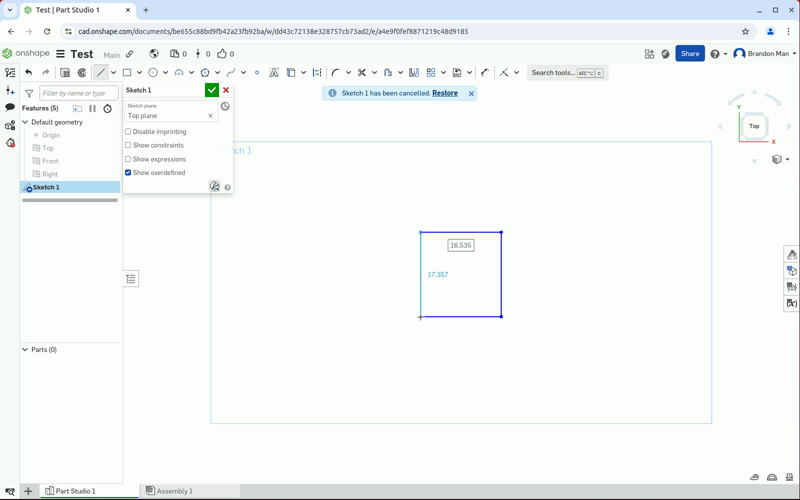
click(420, 316)
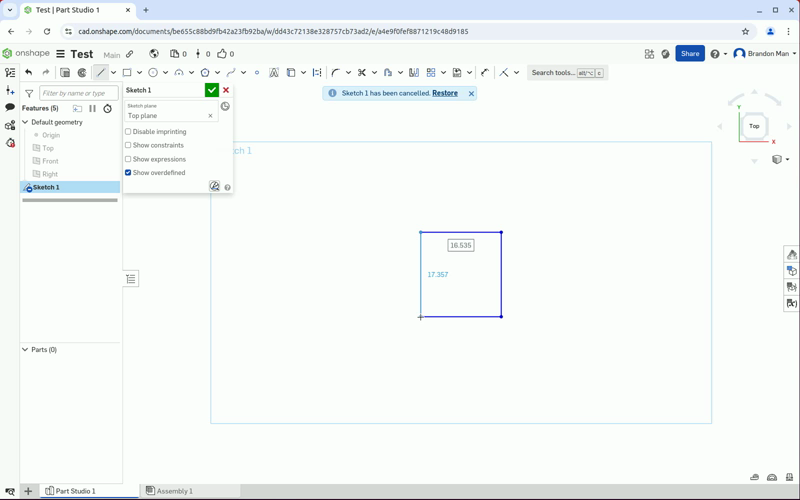
key(esc)
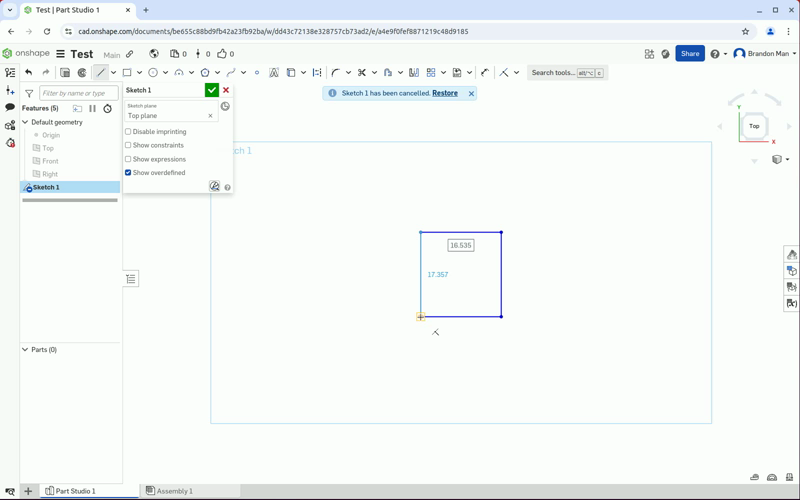
mouse_move(441, 298)
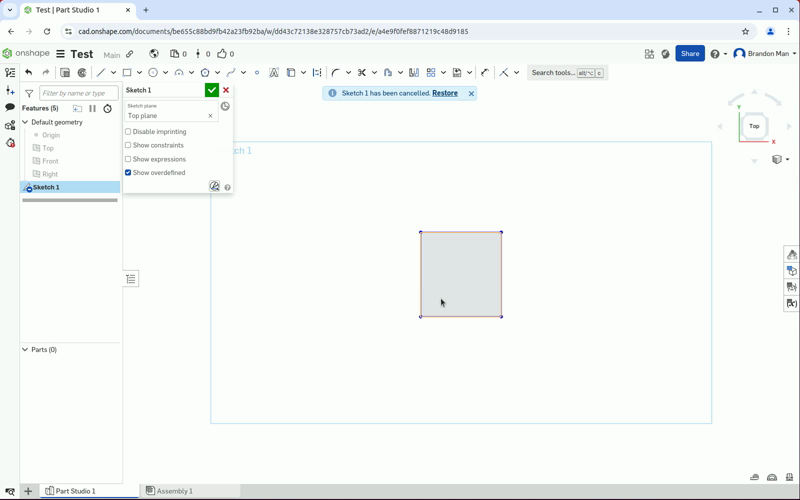
click(441, 298)
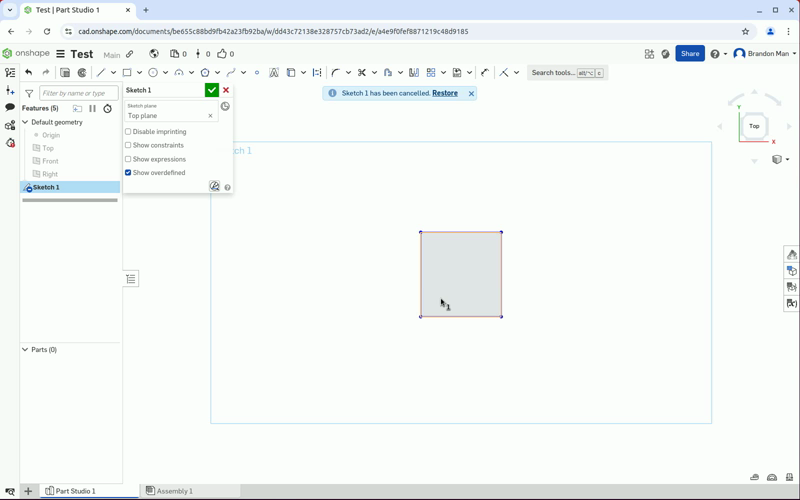
mouse_move(73, 352)
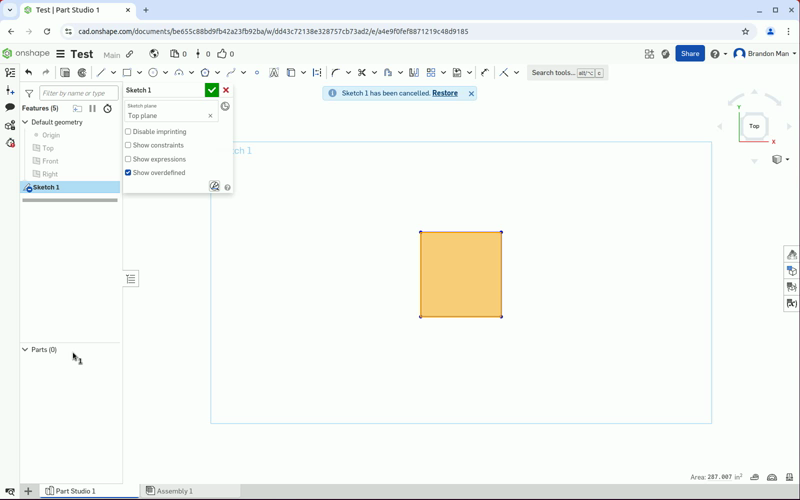
key(shift+y)
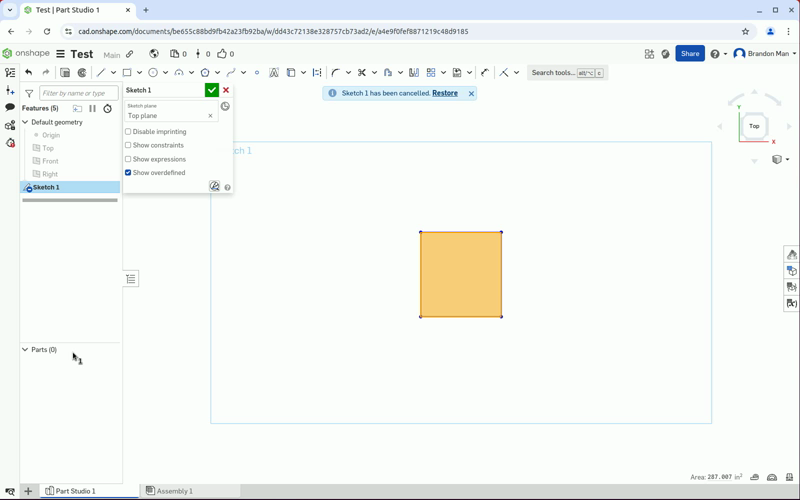
key(shift+e)
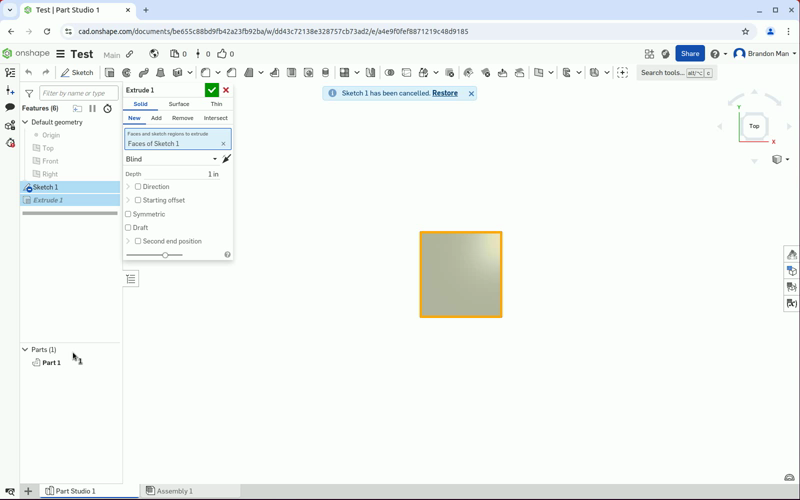
mouse_move(143, 106)
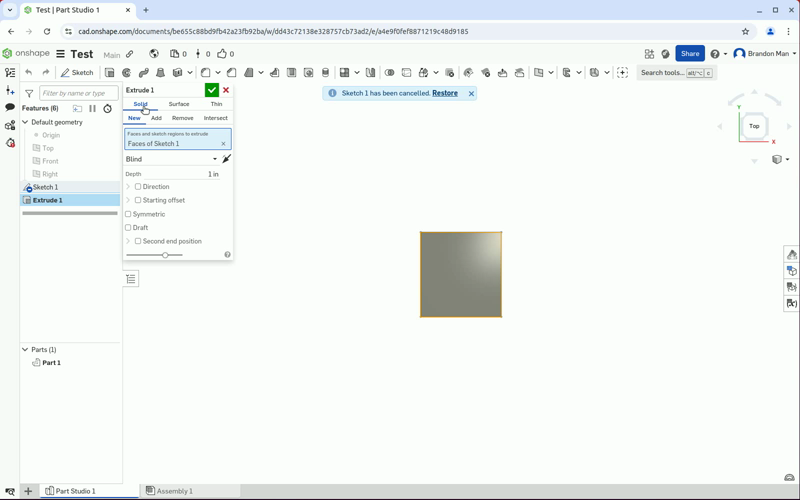
click(143, 106)
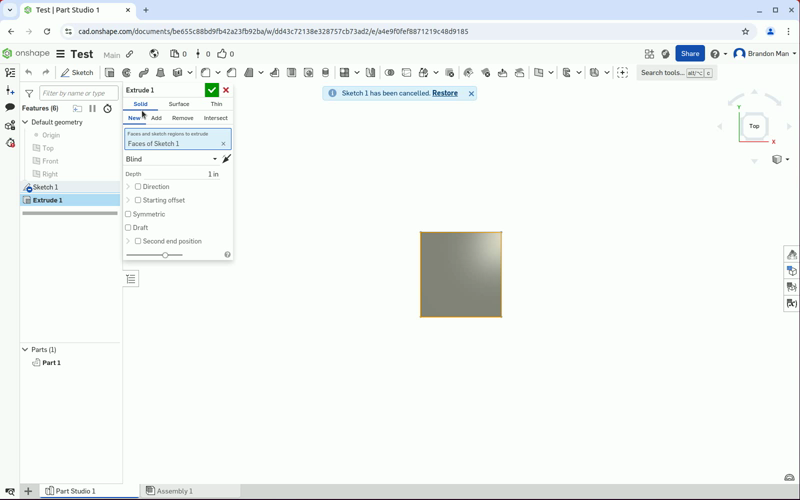
mouse_move(137, 120)
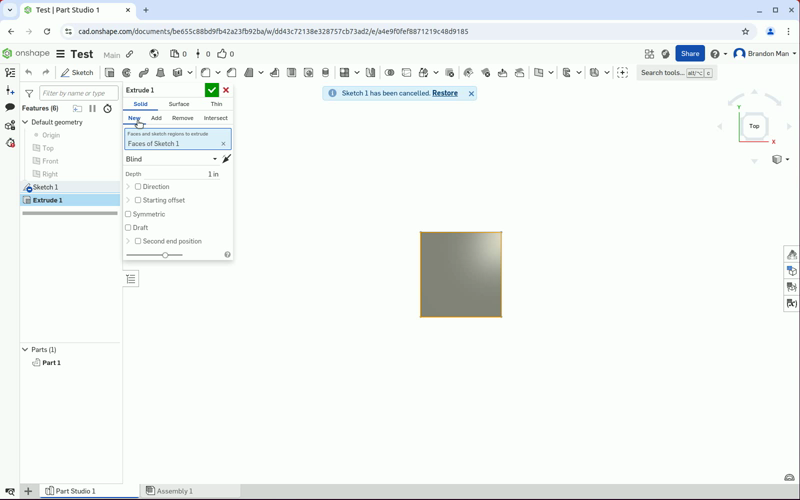
click(137, 120)
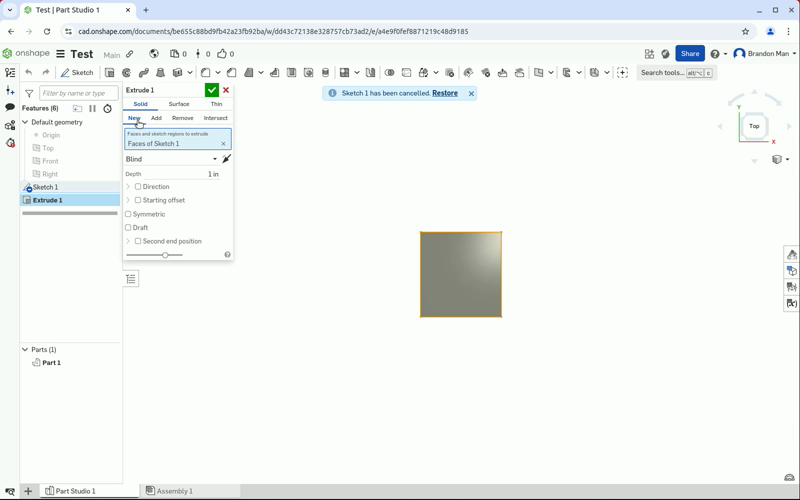
key(tab, 4)
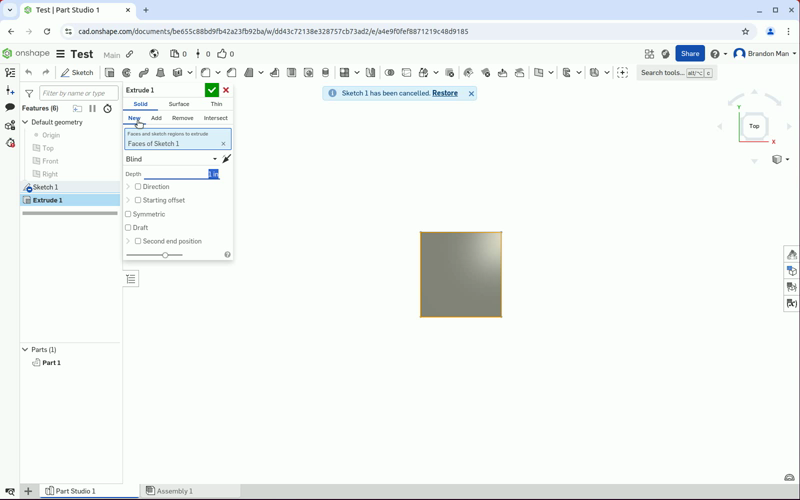
text(23.108)
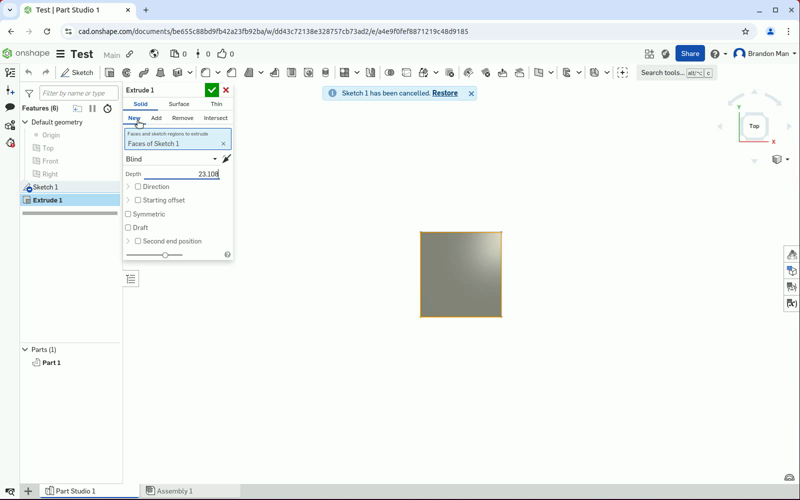
key(enter)
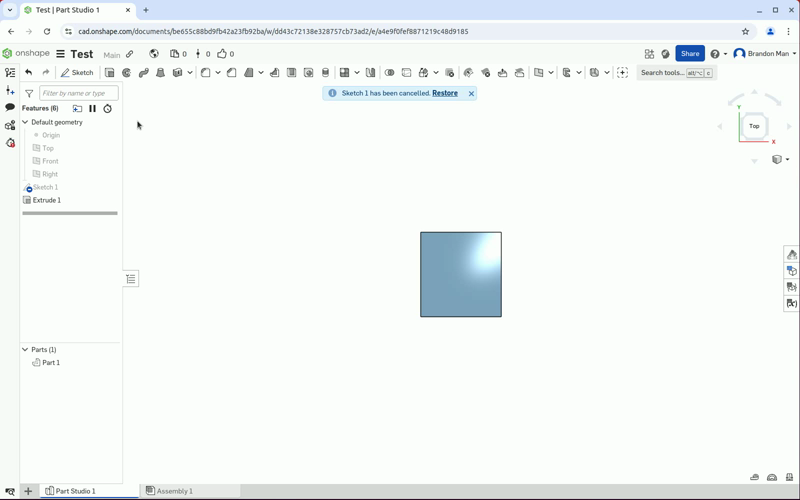
key(shift+h)
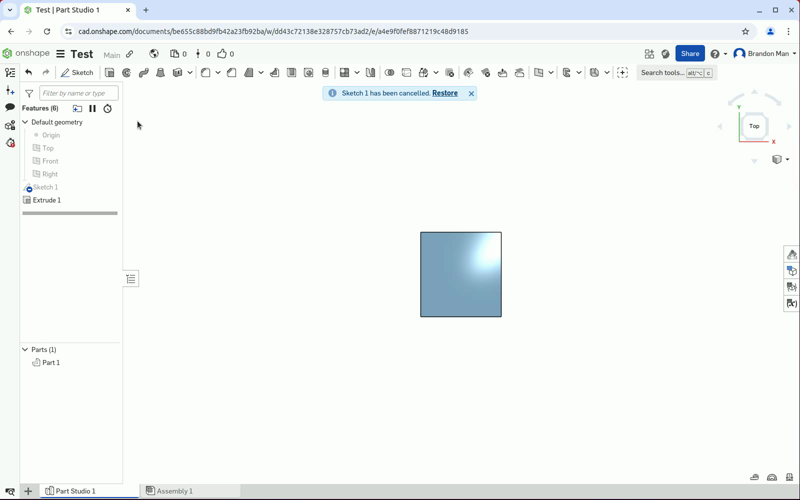
key(shift+h)
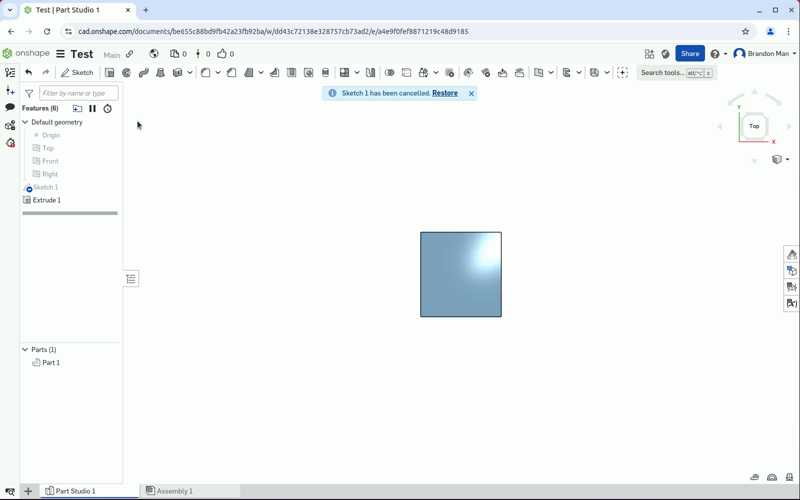
mouse_move(73, 189)
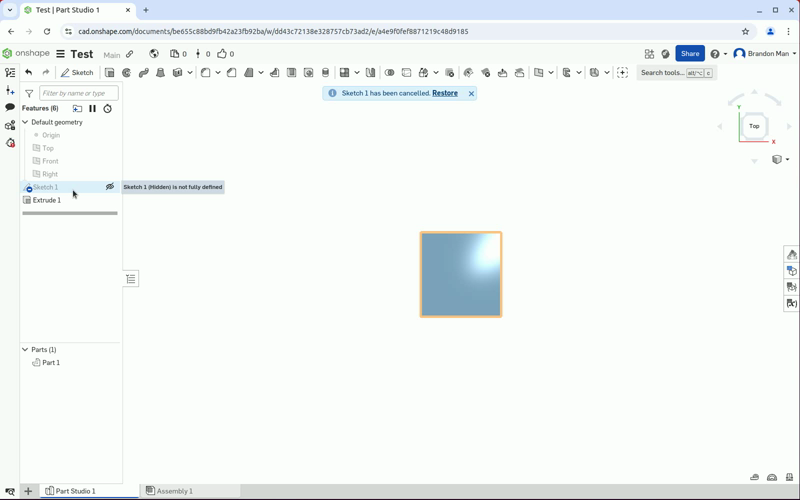
click(73, 189)
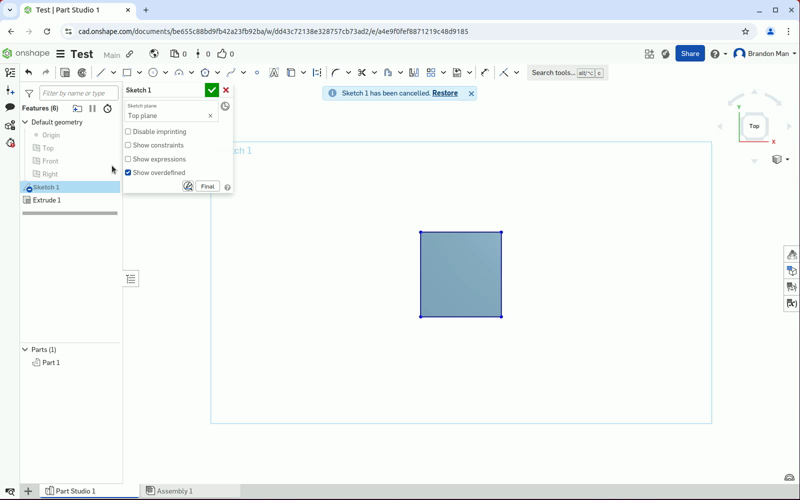
mouse_move(229, 92)
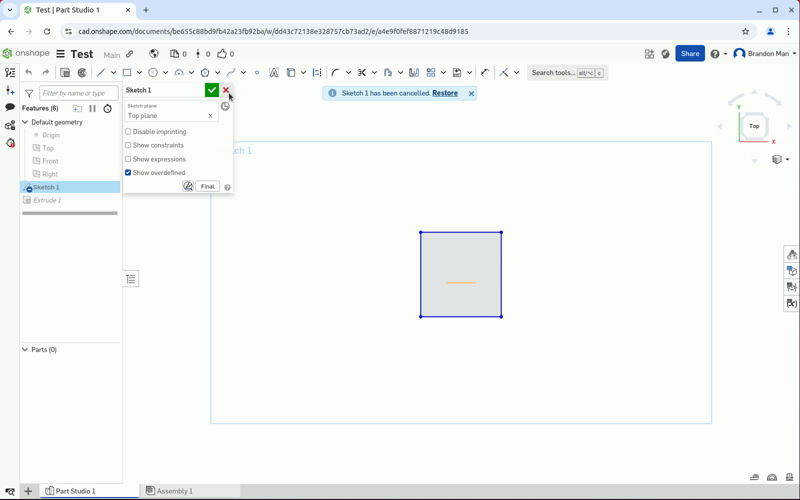
click(229, 92)
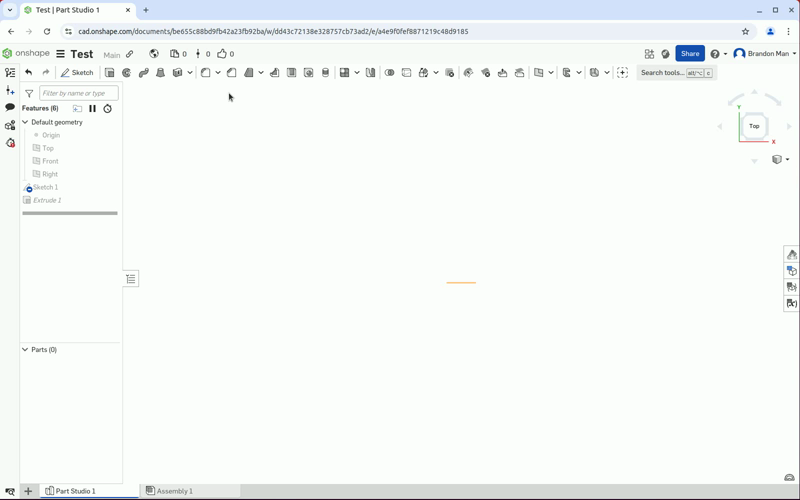
mouse_move(73, 352)
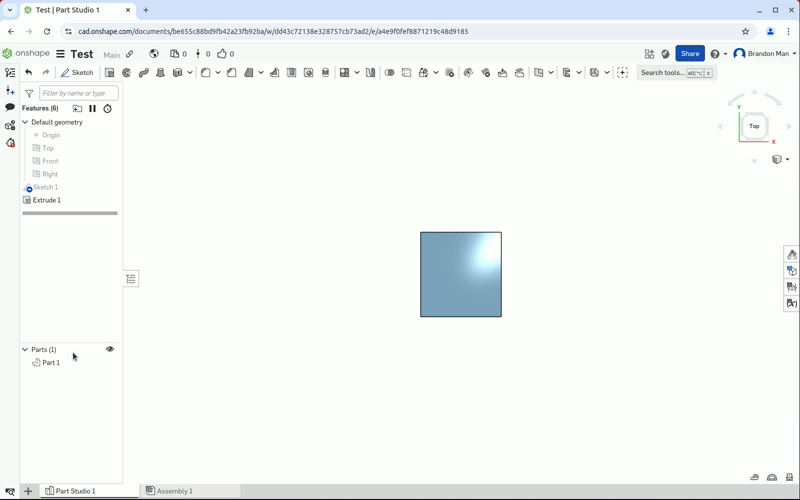
key(y)
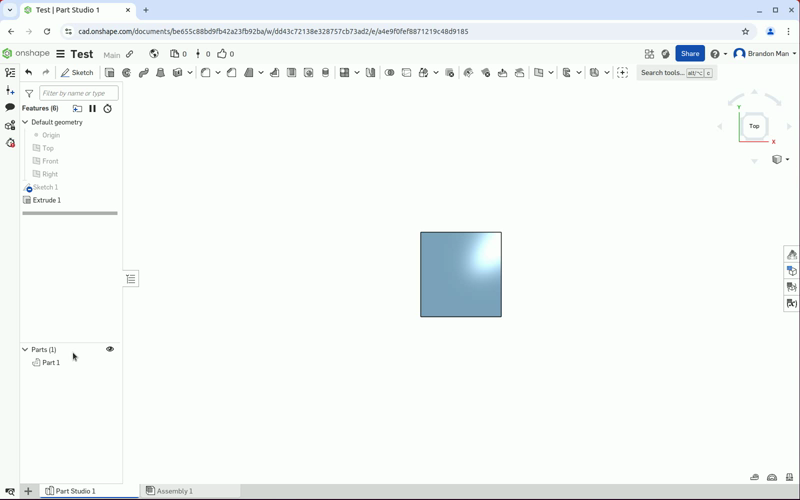
key(shift+p)
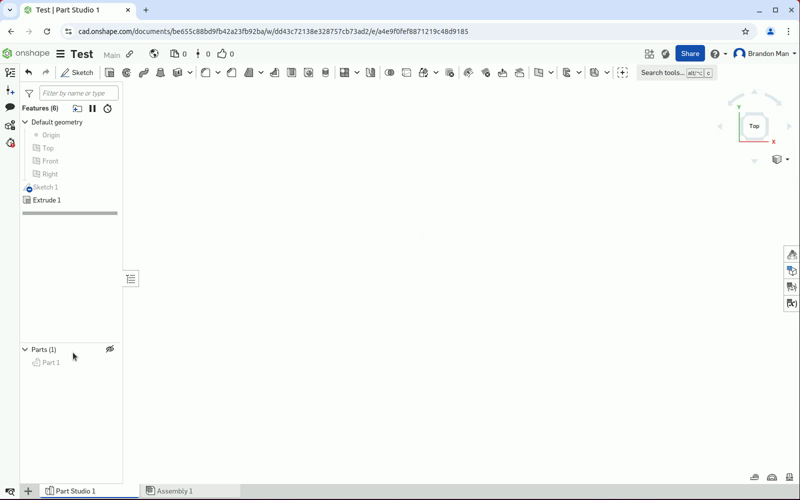
key(space)
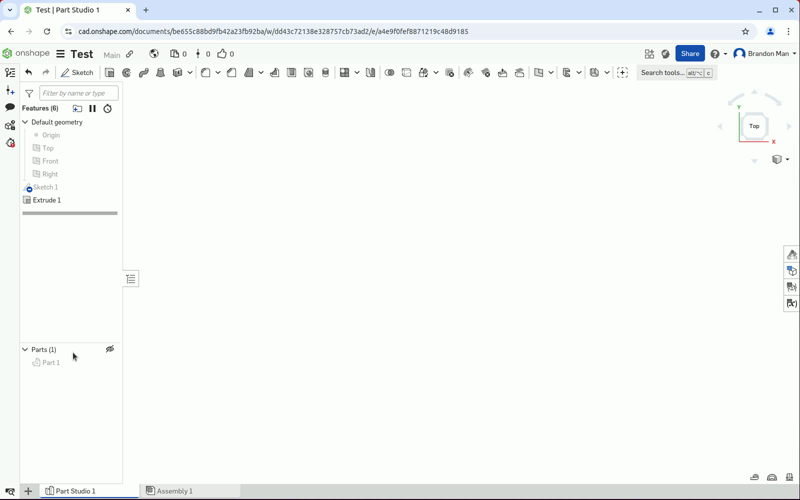
key_down(shift)
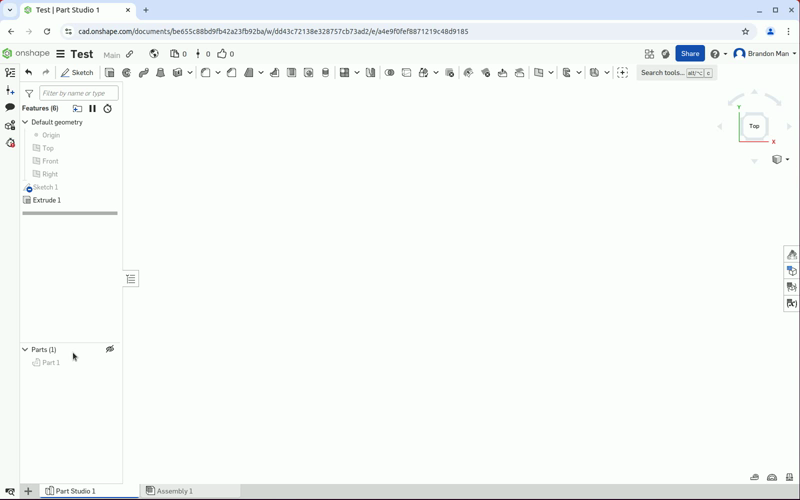
key(up)
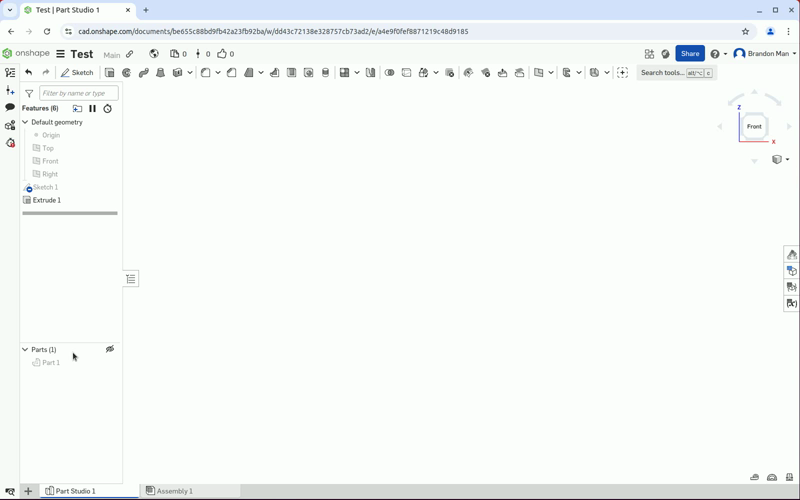
key_up(shift)
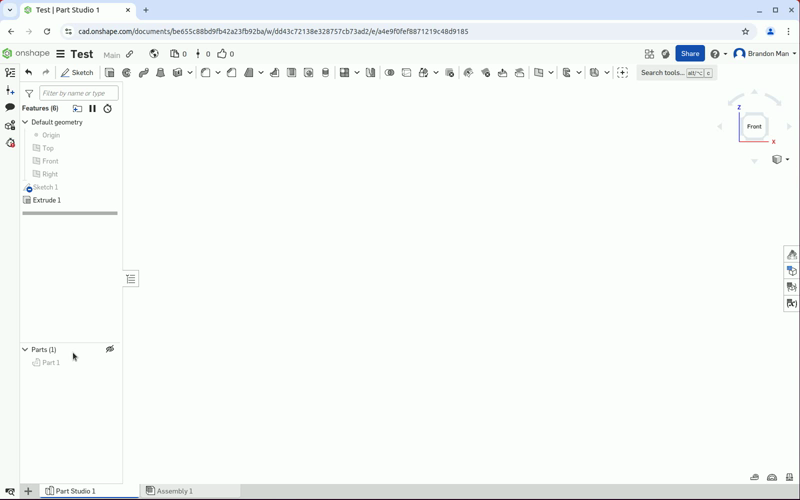
mouse_move(73, 352)
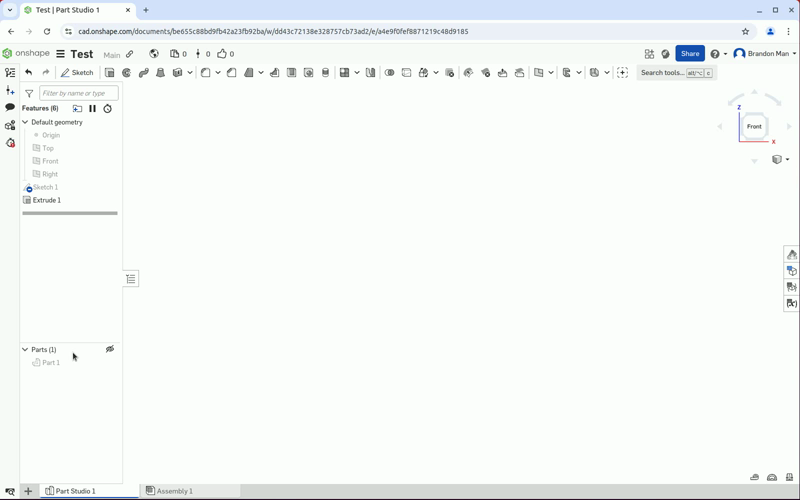
key(shift+y)
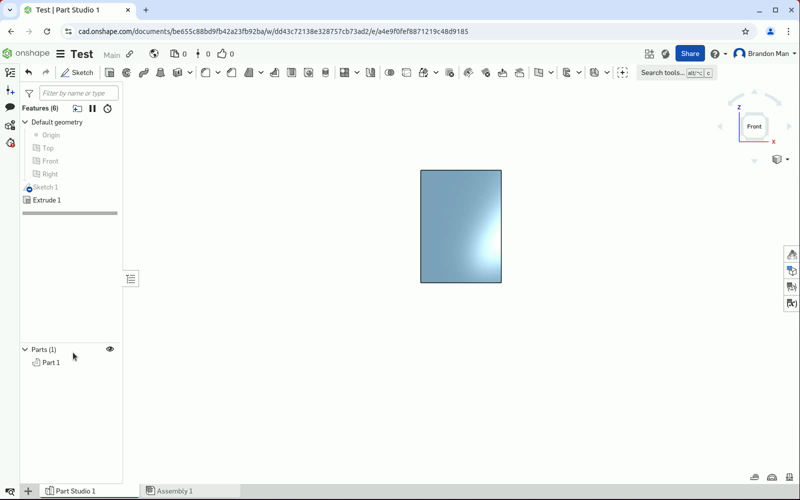
mouse_move(541, 75)
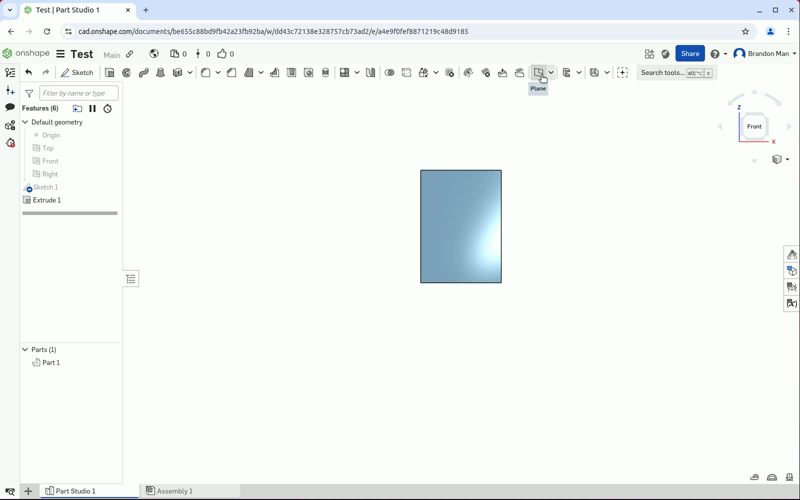
click(541, 75)
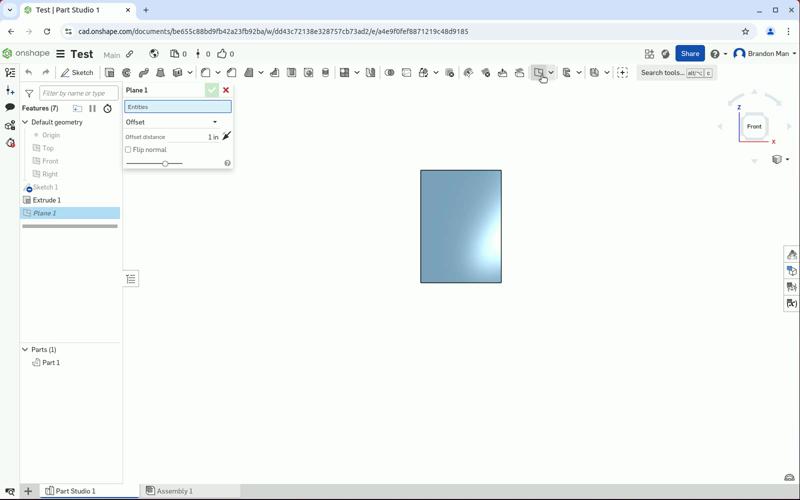
mouse_move(73, 163)
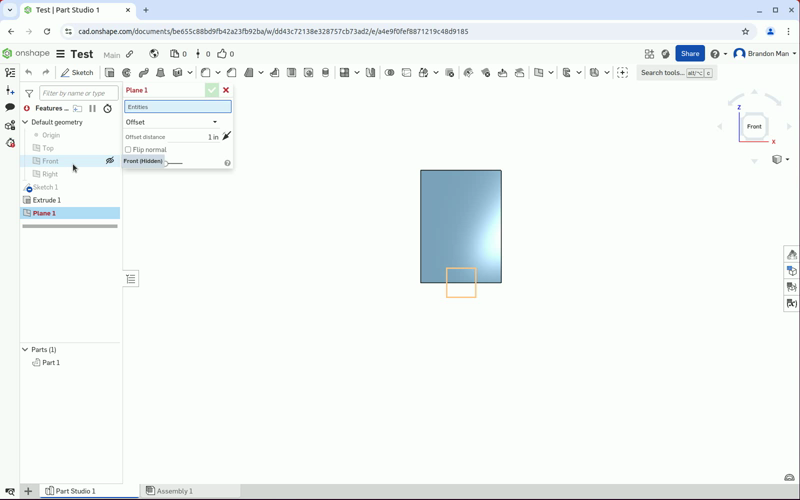
click(73, 163)
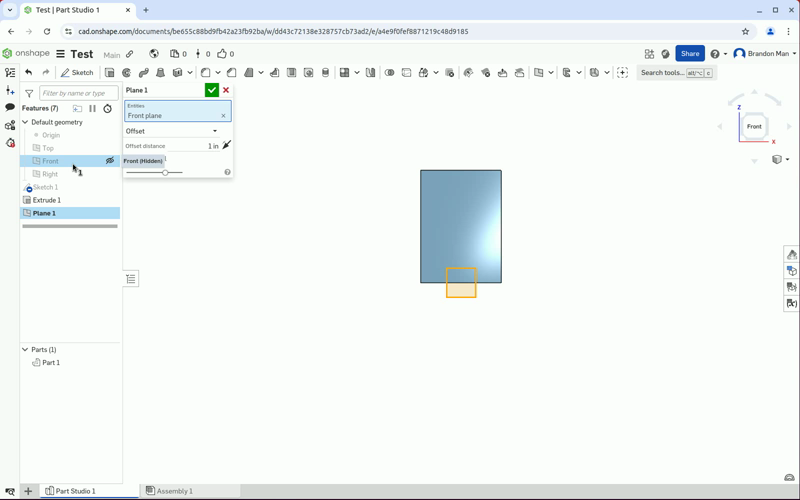
key(tab, 2)
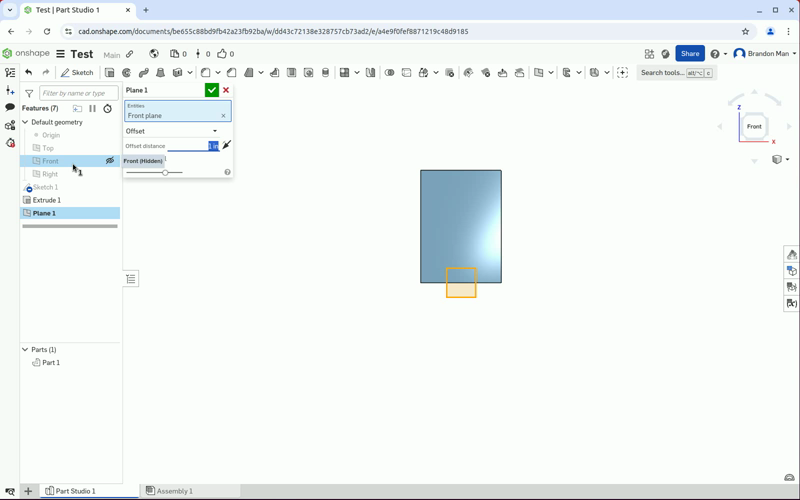
text(6.994)
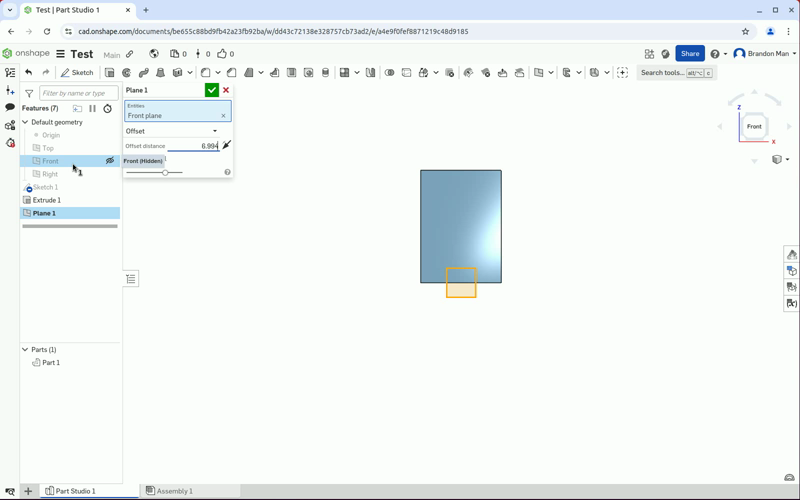
key(enter, 2)
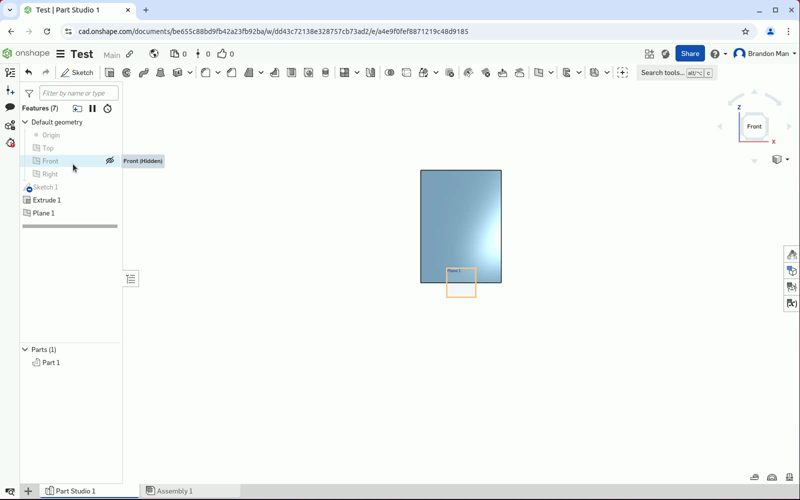
key(shift+s)
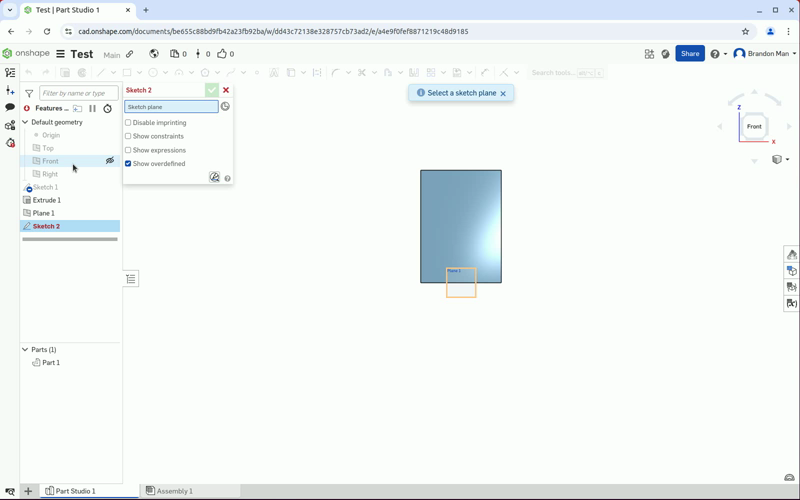
mouse_move(73, 215)
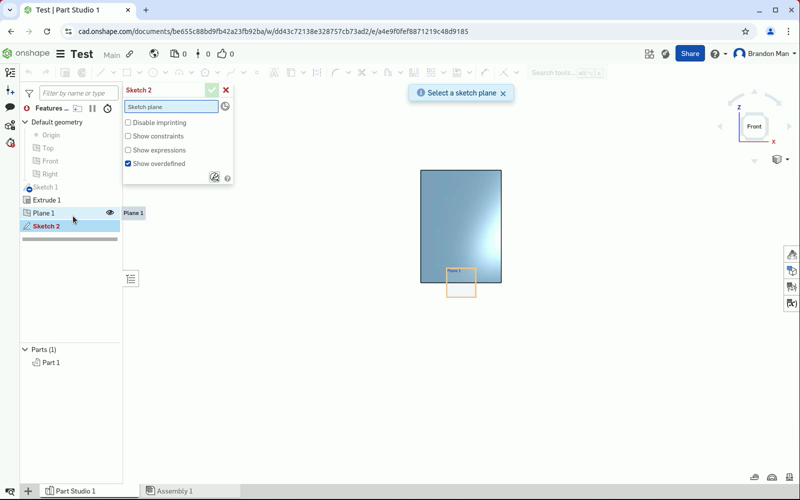
click(73, 215)
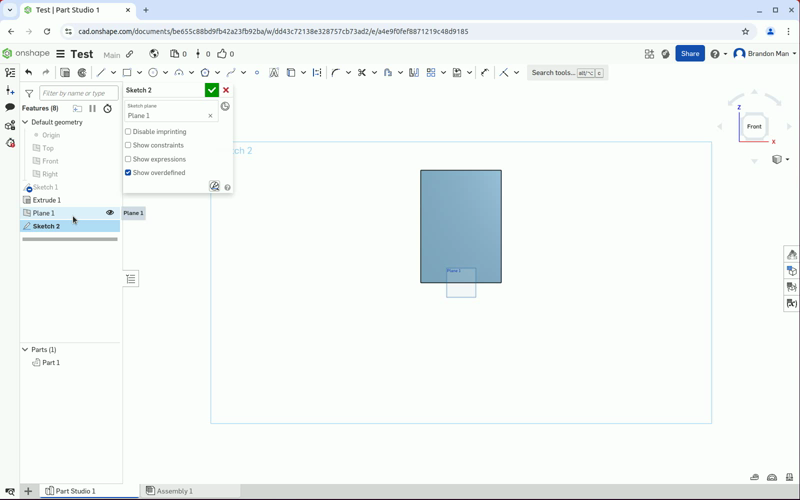
mouse_move(73, 352)
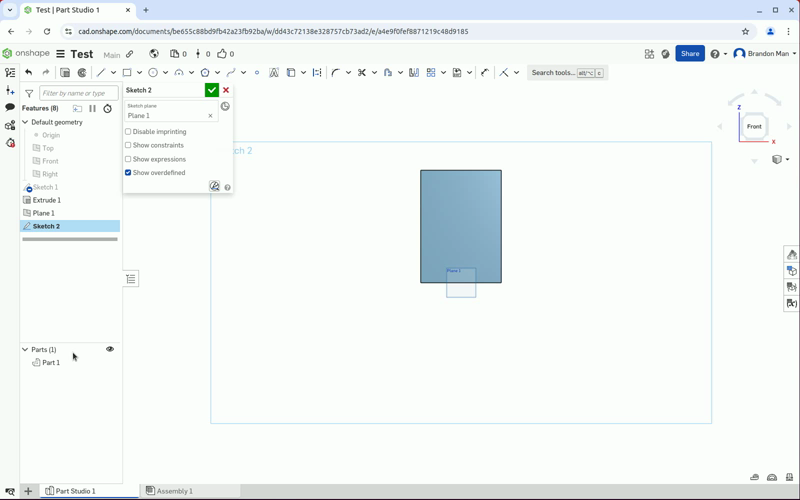
key(y)
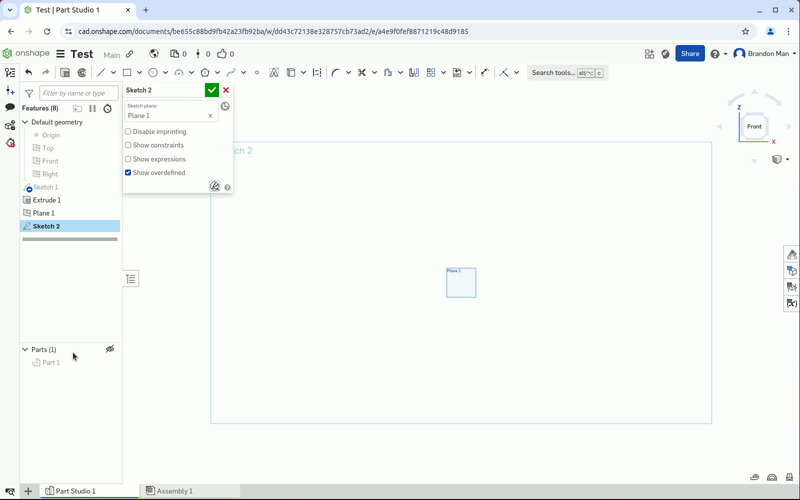
key(c)
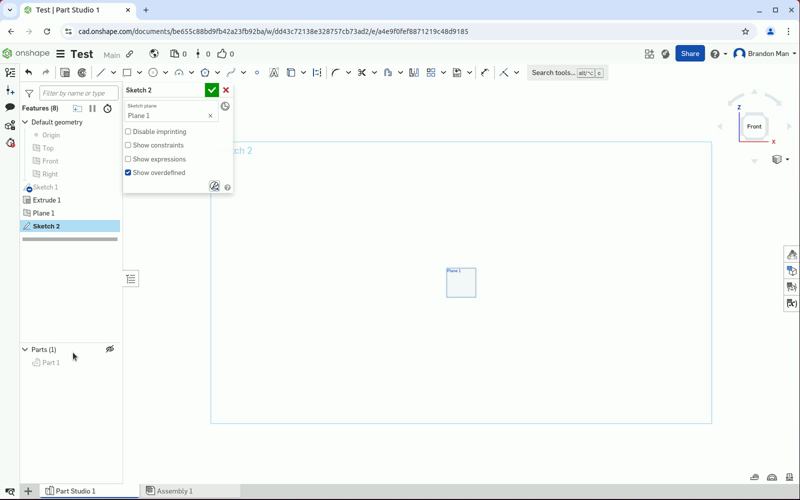
key_down(shift)
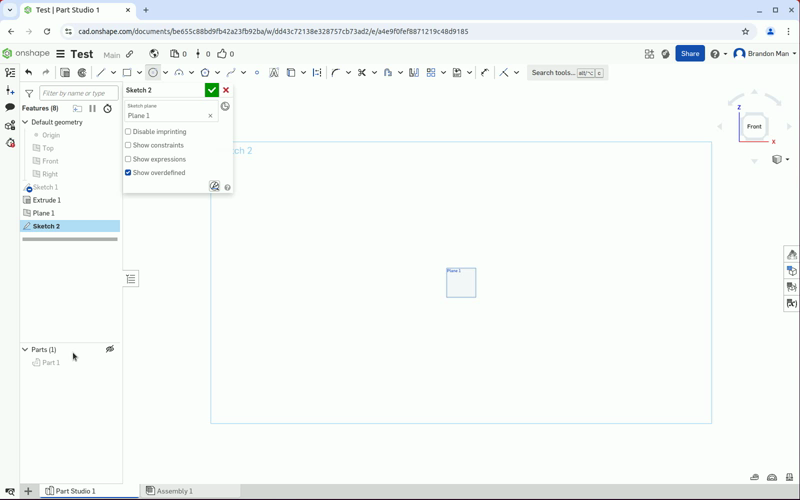
mouse_move(461, 225)
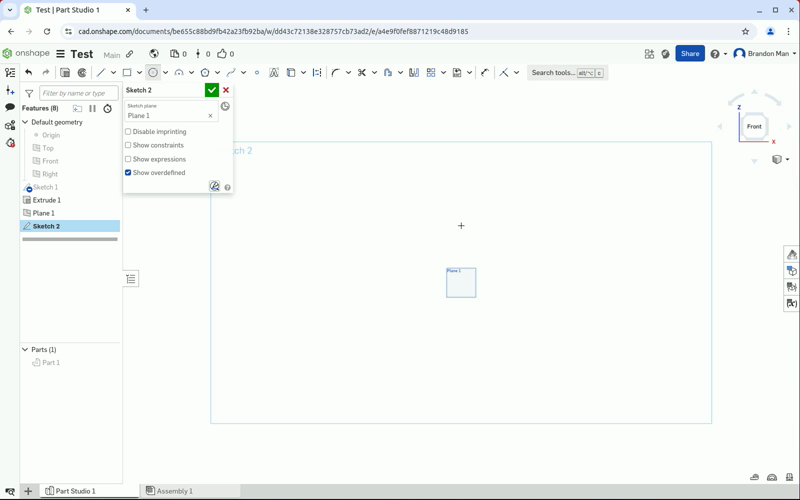
click(461, 225)
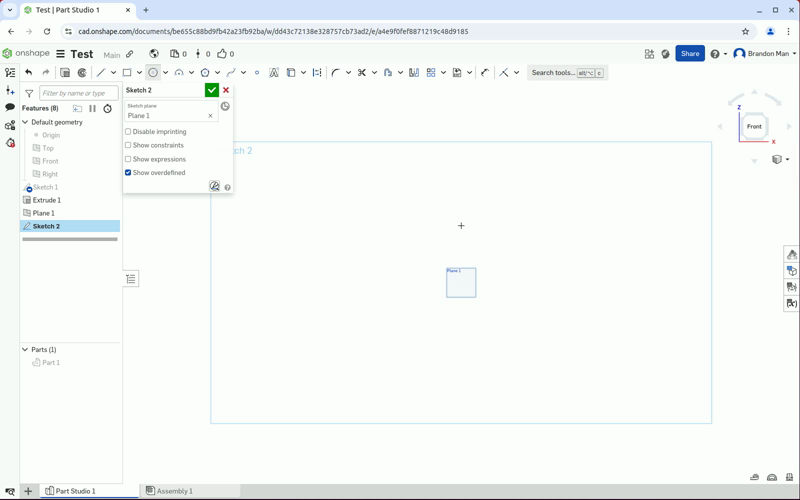
key_up(shift)
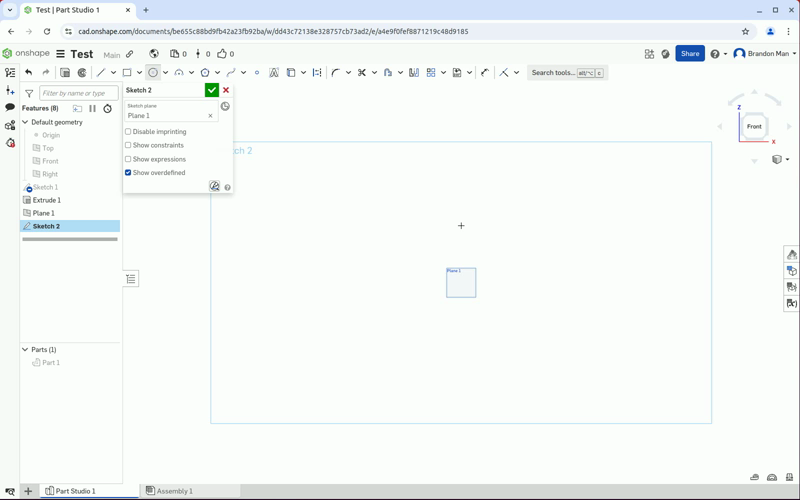
mouse_move(492, 225)
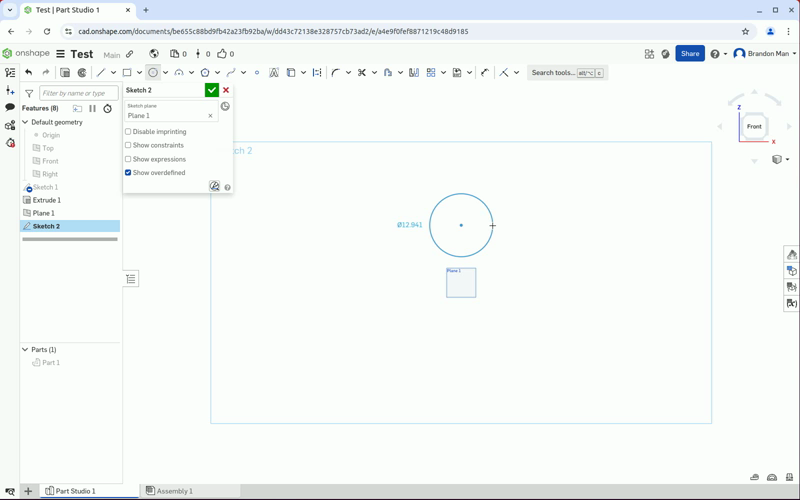
click(492, 225)
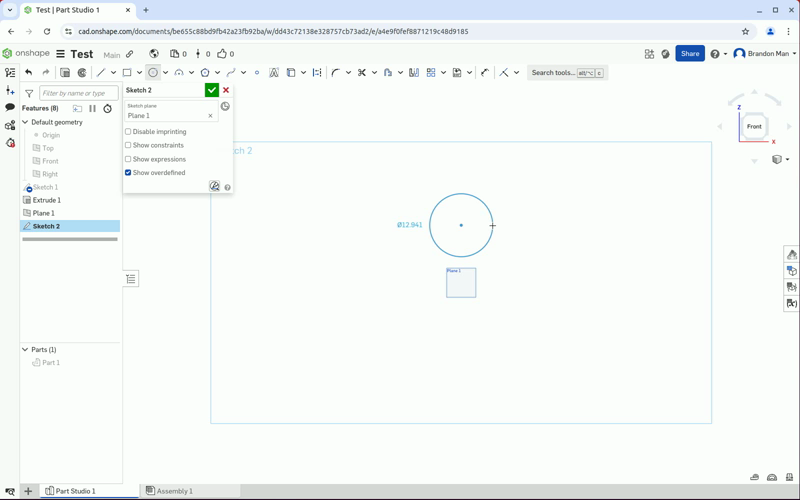
key(esc)
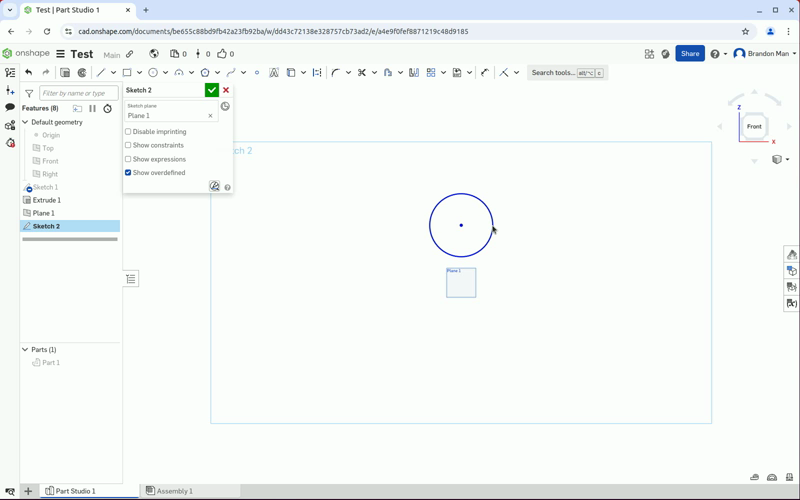
mouse_move(469, 244)
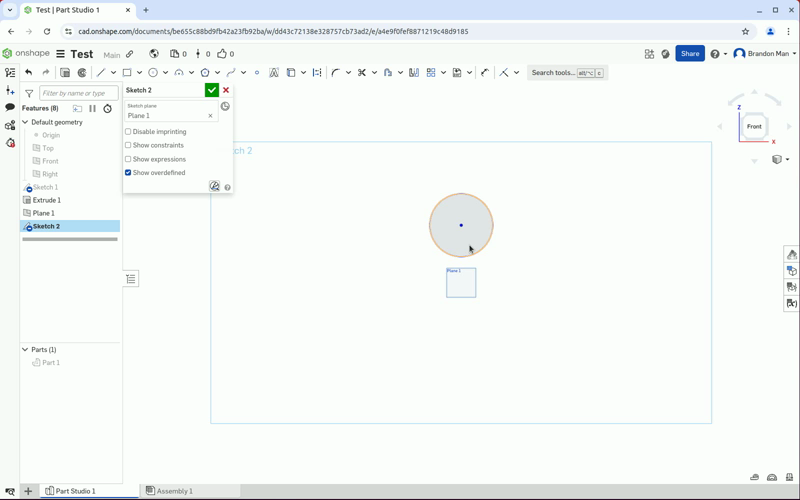
click(469, 244)
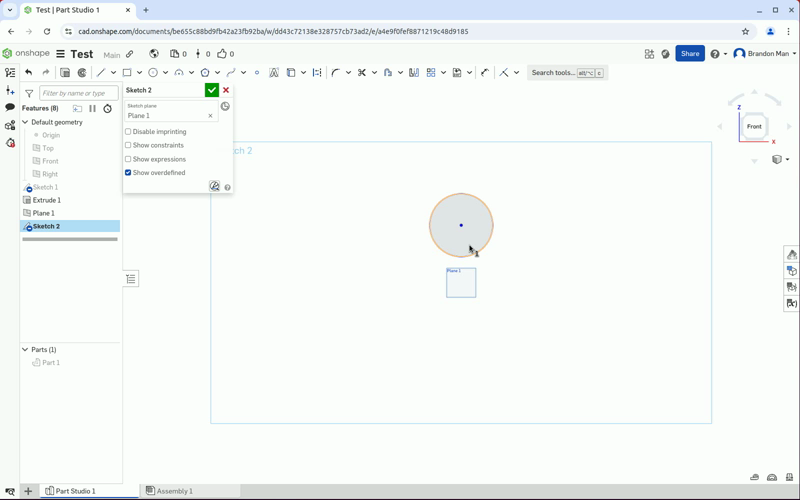
mouse_move(73, 352)
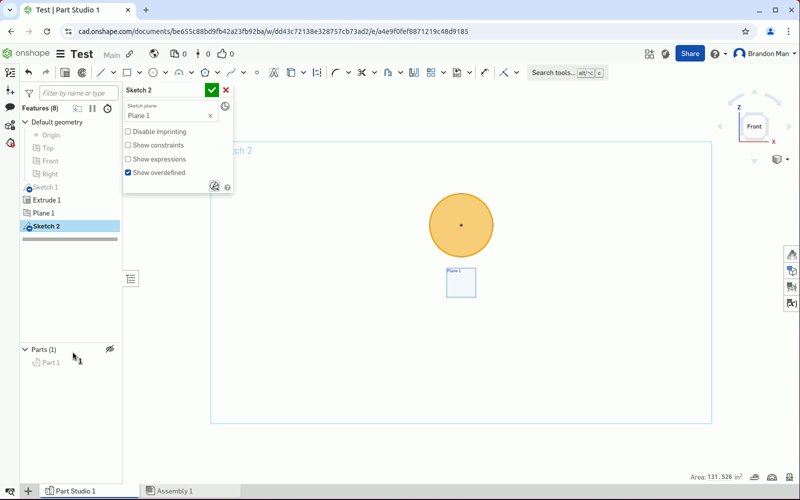
key(shift+y)
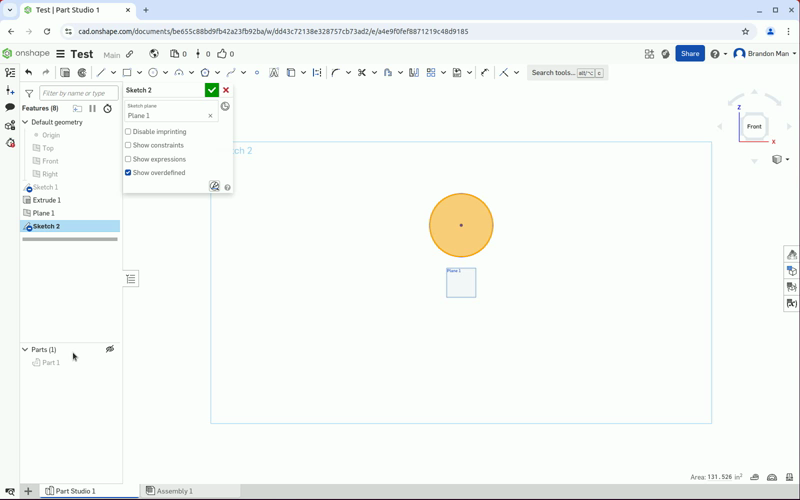
key(shift+e)
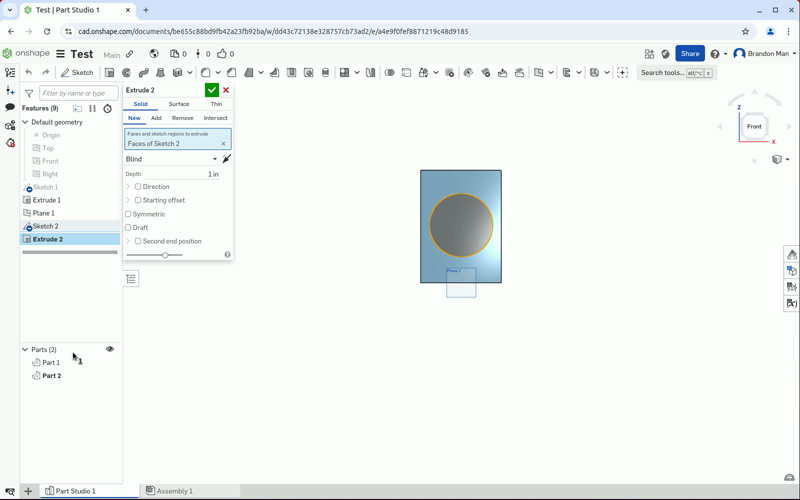
mouse_move(143, 106)
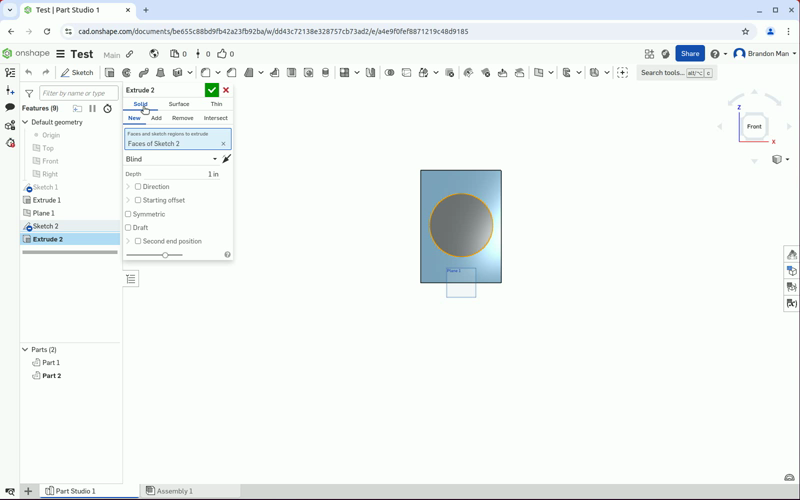
click(143, 106)
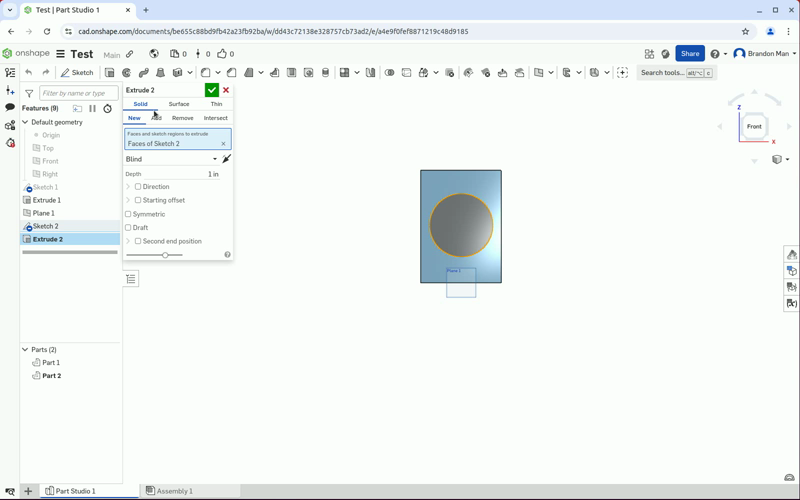
mouse_move(186, 120)
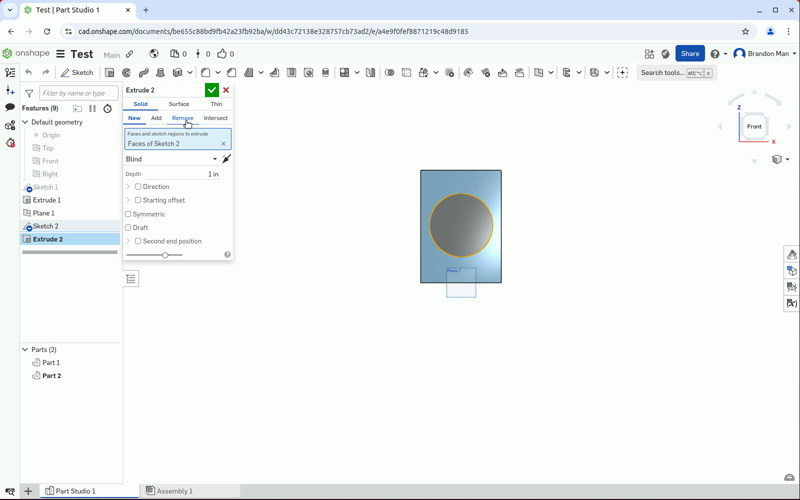
click(186, 120)
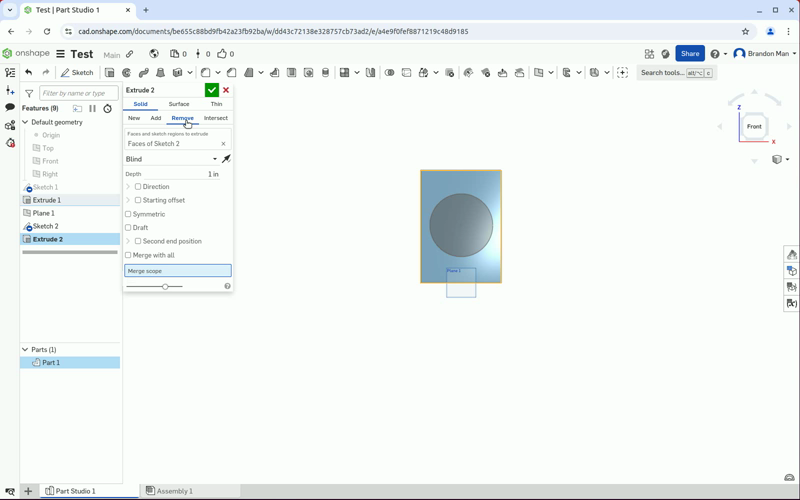
key(tab, 4)
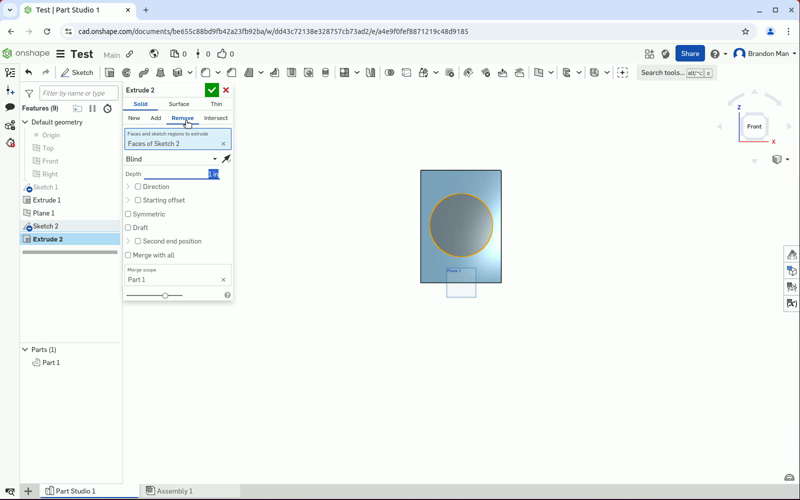
text(0.241)
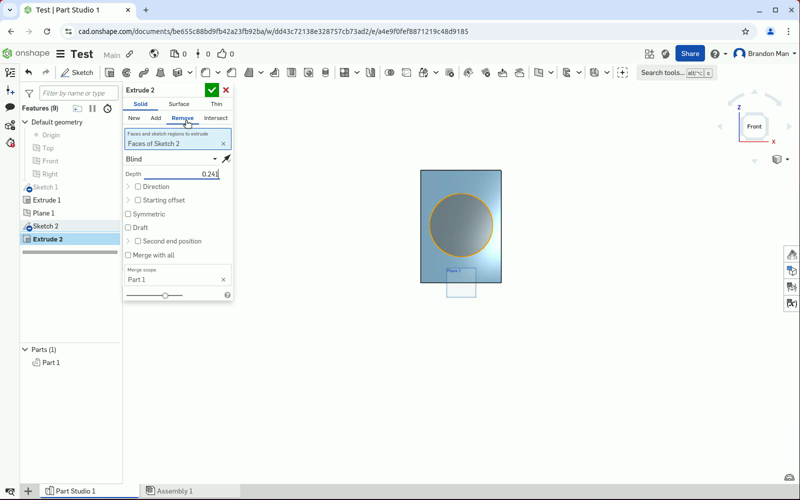
key(tab, 6)
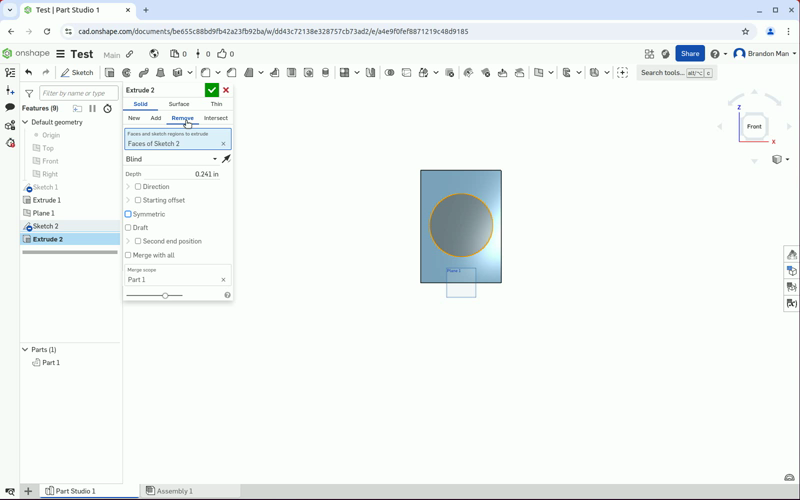
key(space)
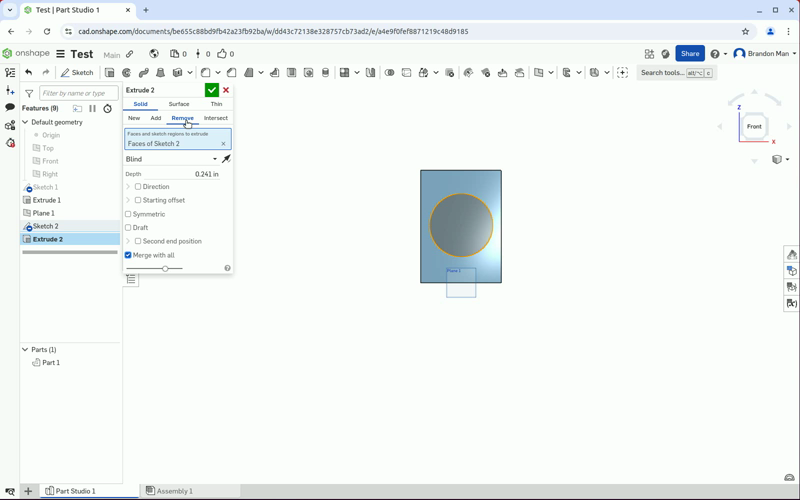
key(enter)
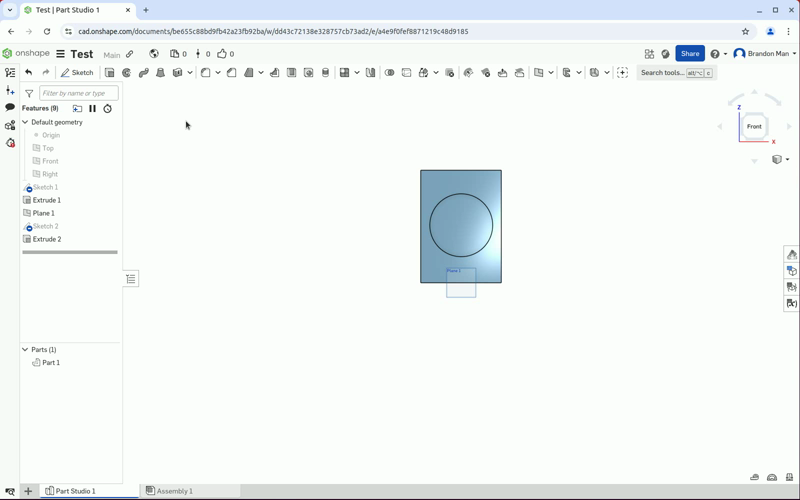
key(shift+h)
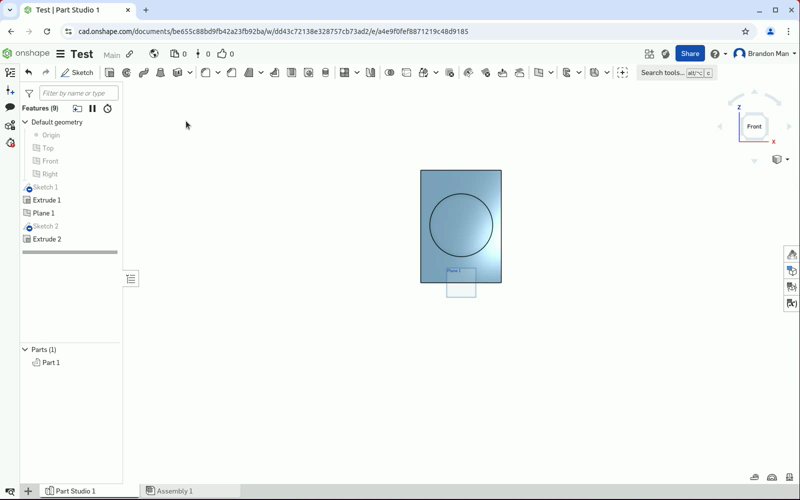
key(shift+h)
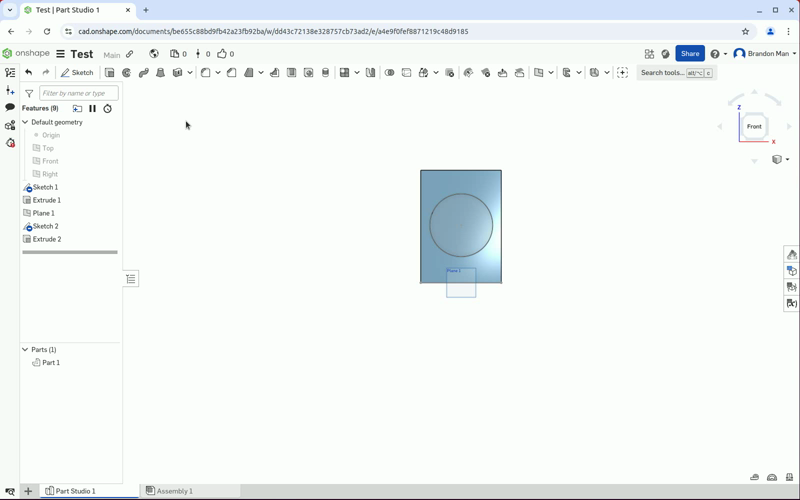
key(shift+7)
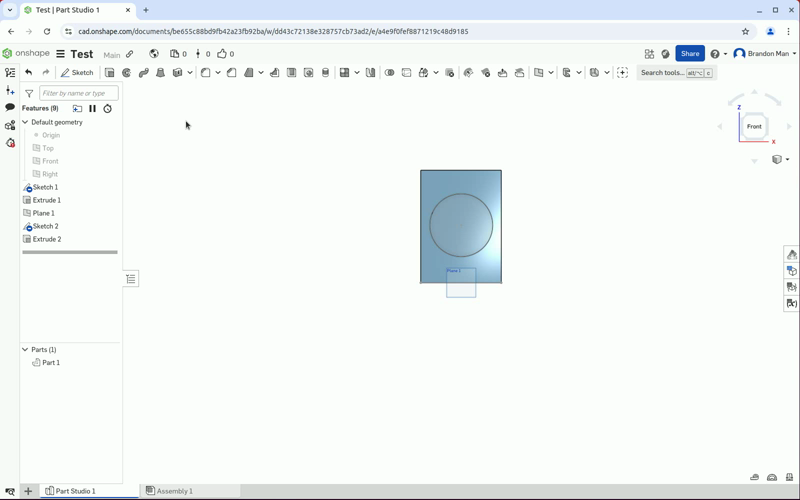
key(left, 2)
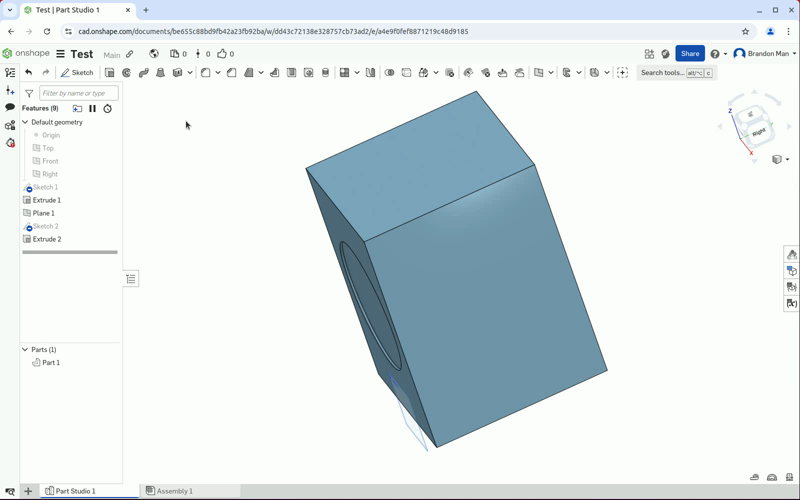
key(down, 2)
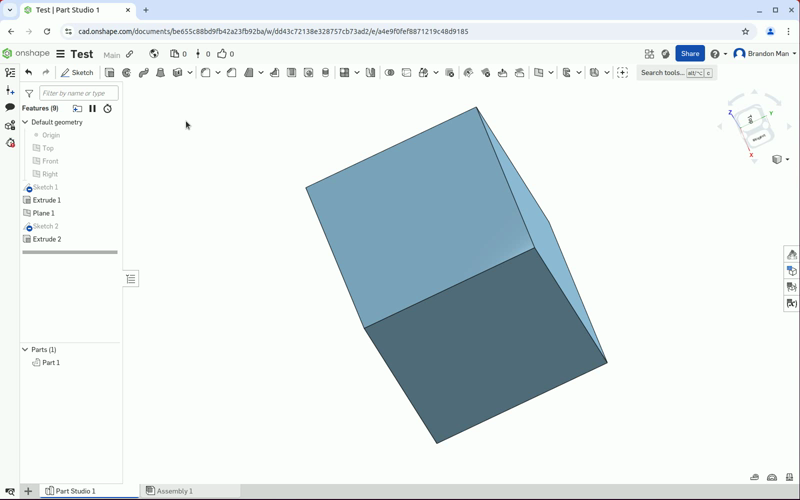
key(up, 2)
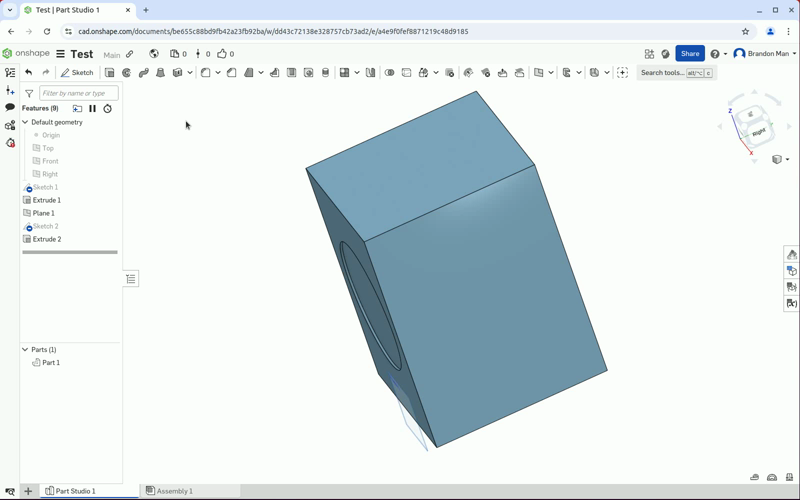
key(right, 2)
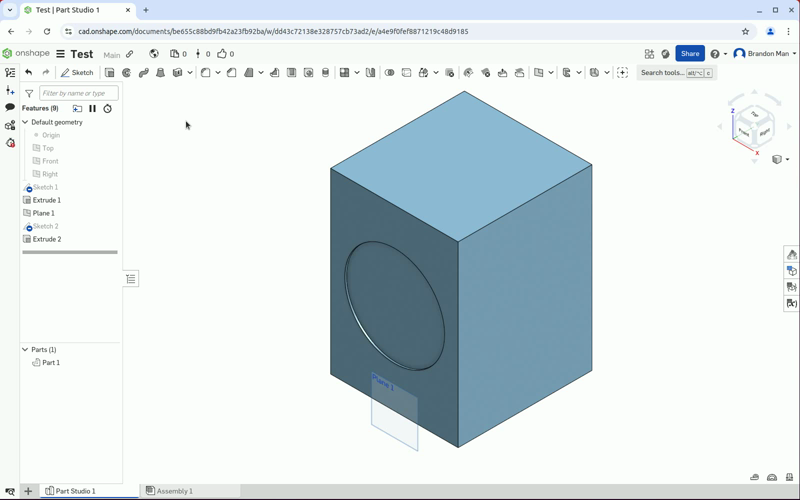
mouse_move(73, 189)
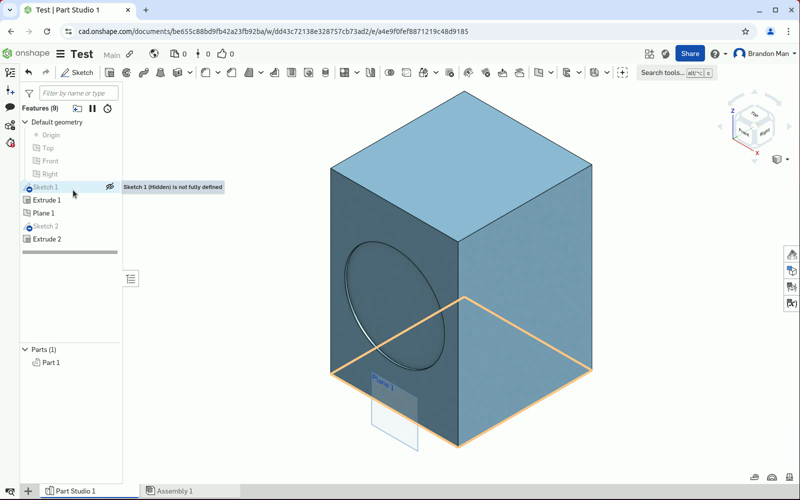
click(73, 189)